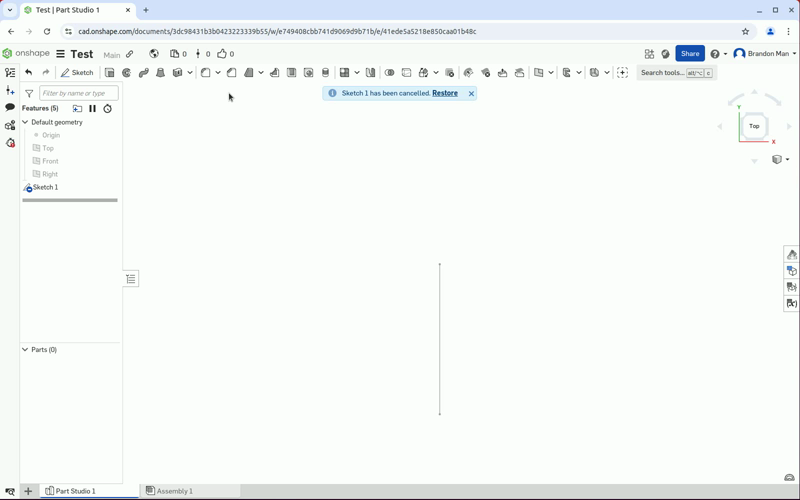
key(shift+h)
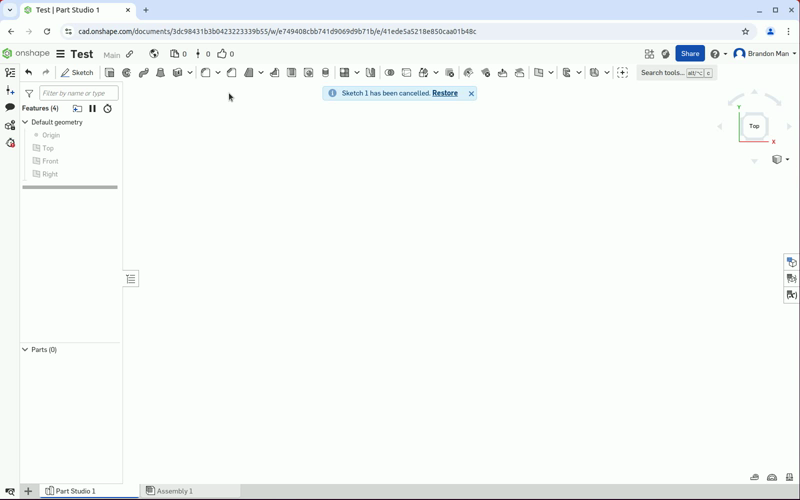
mouse_move(73, 352)
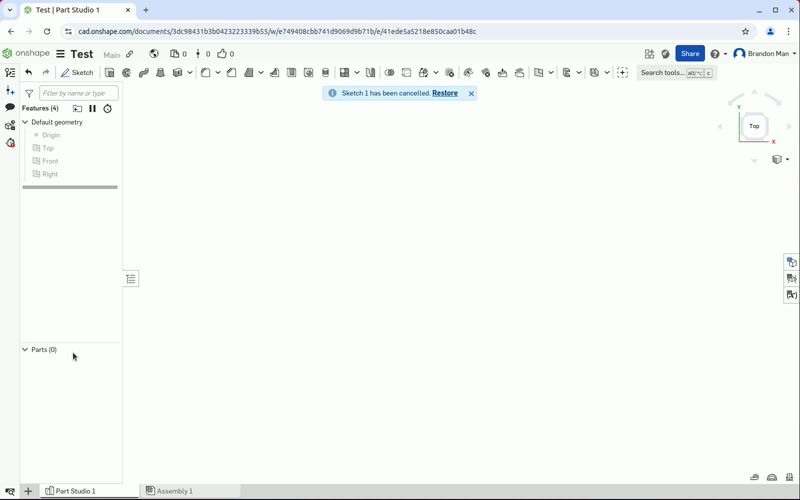
key(y)
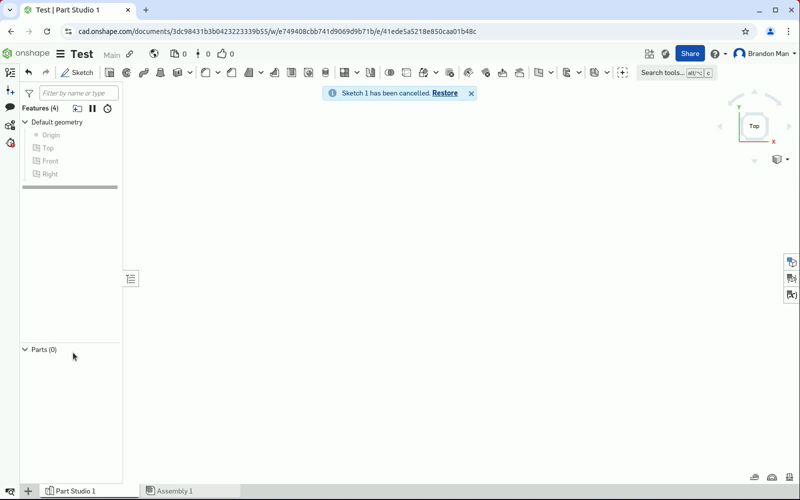
key(shift+p)
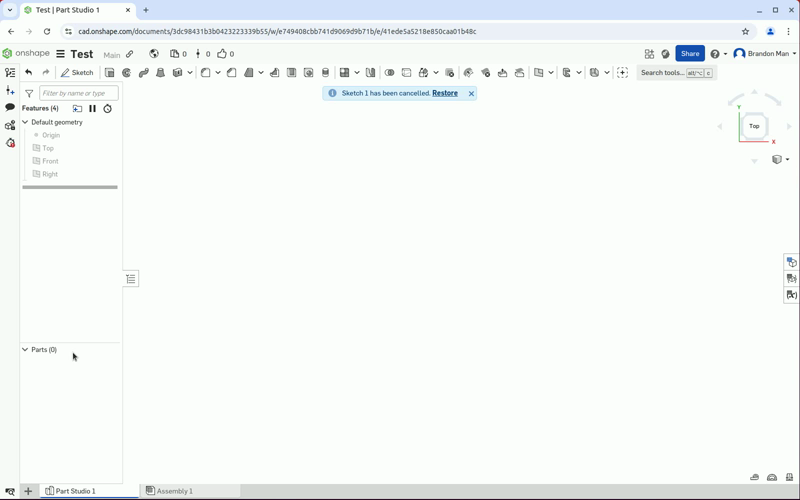
key(space)
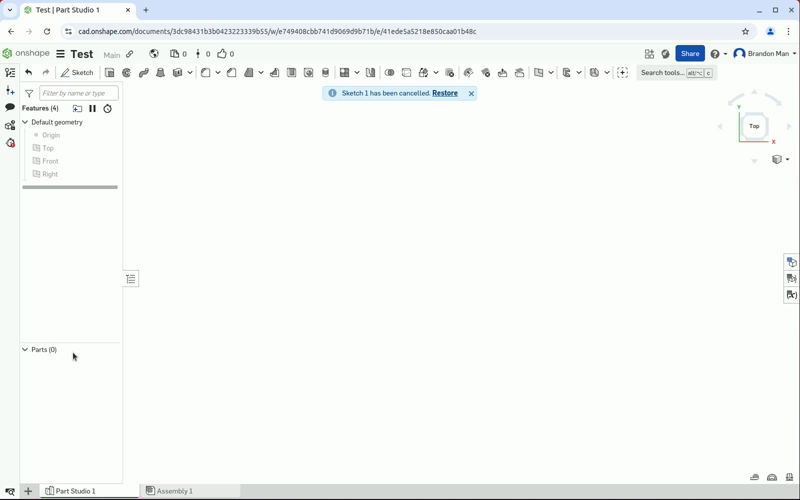
key_down(shift)
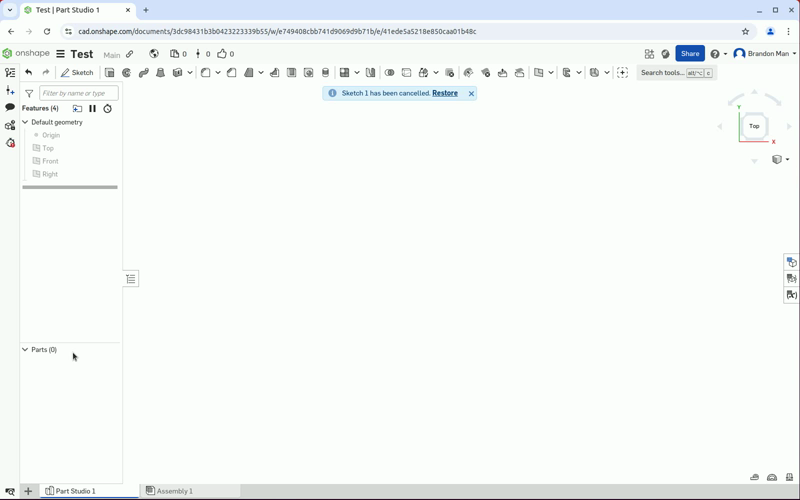
key(up)
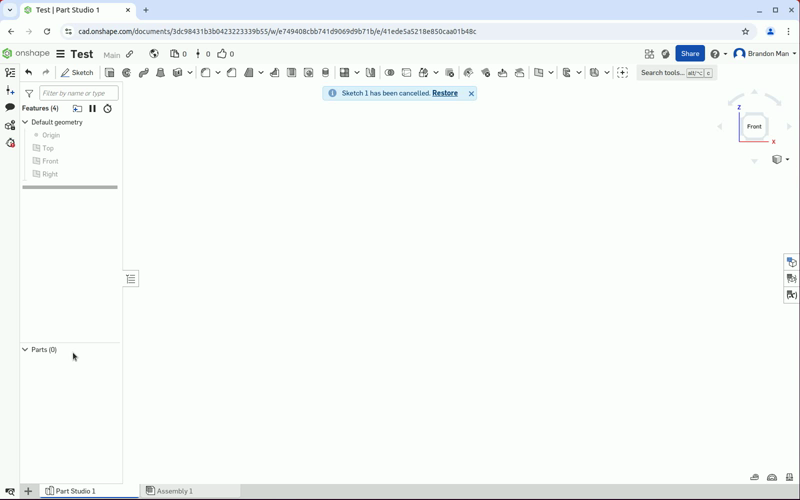
key_up(shift)
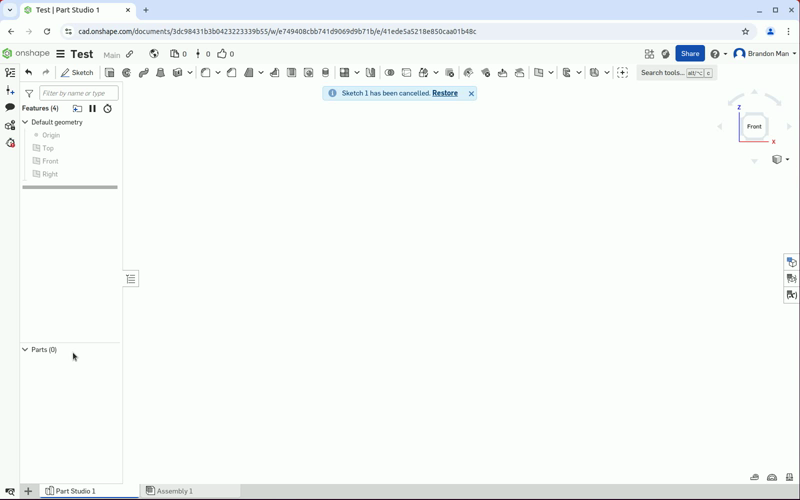
mouse_move(73, 352)
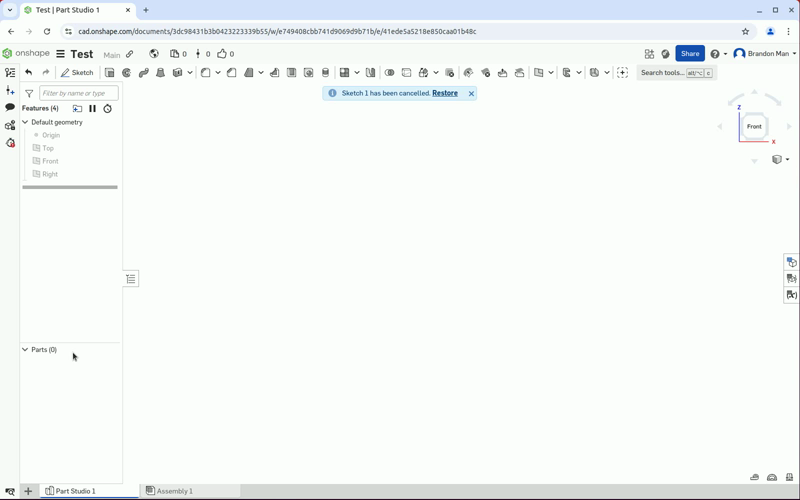
key(shift+y)
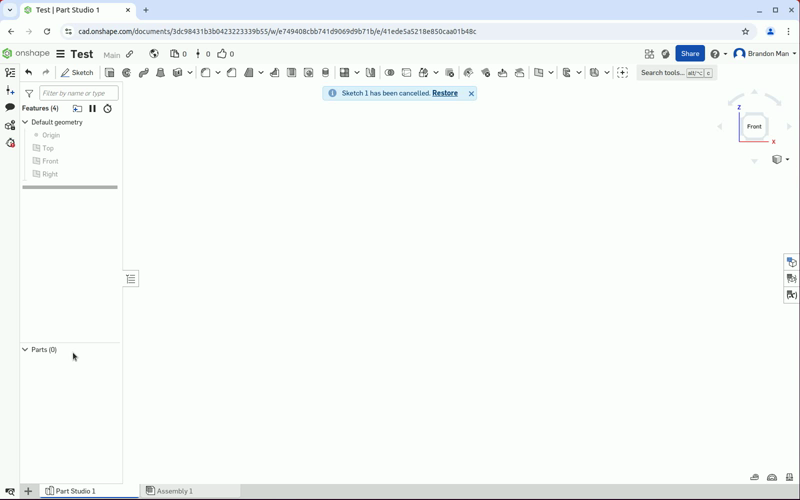
key(shift+s)
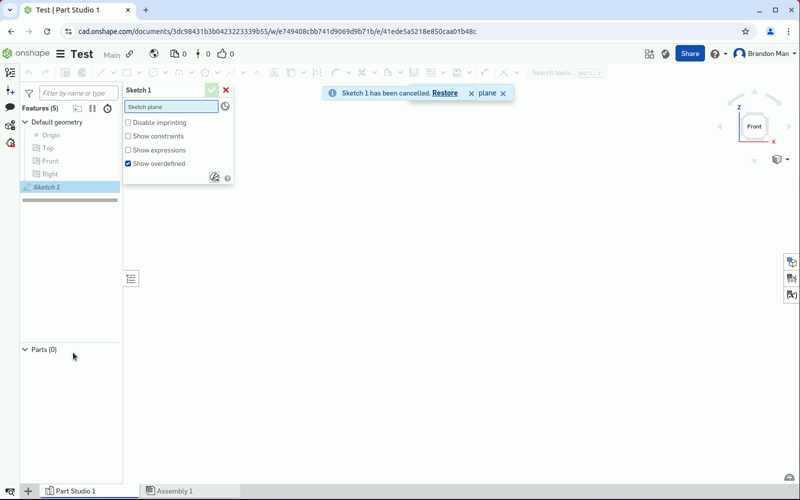
mouse_move(73, 163)
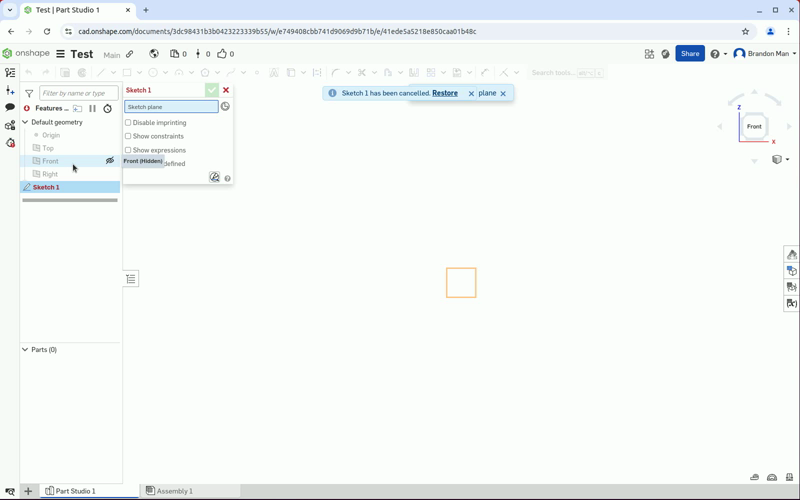
click(73, 163)
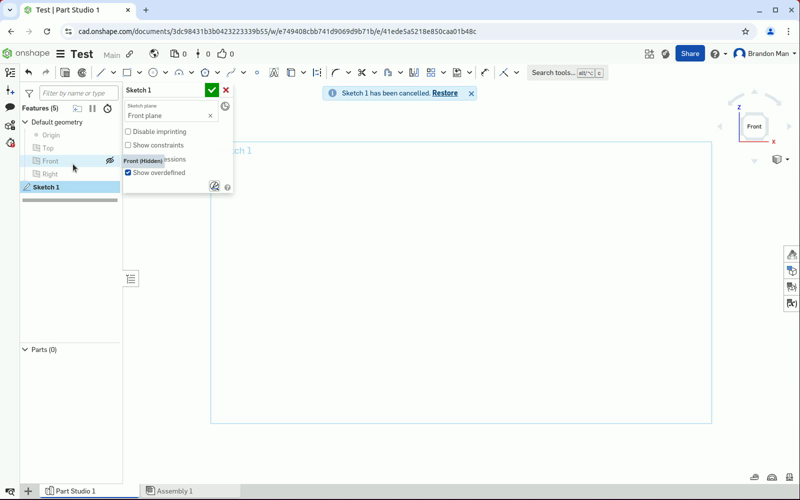
mouse_move(73, 352)
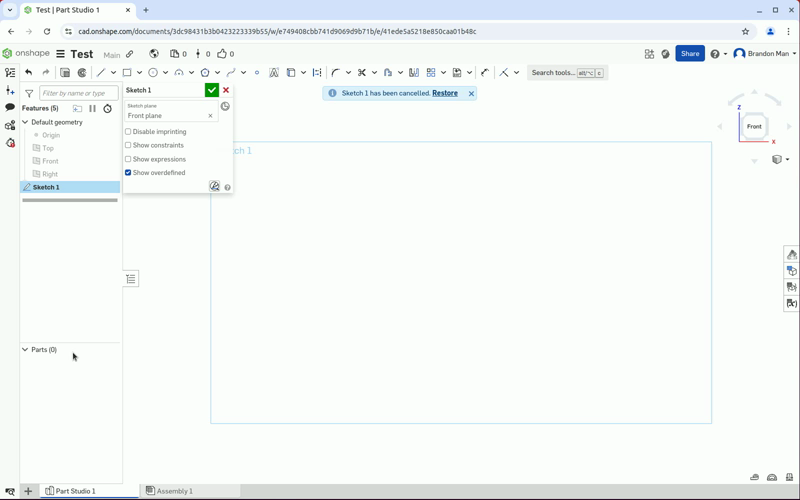
key(y)
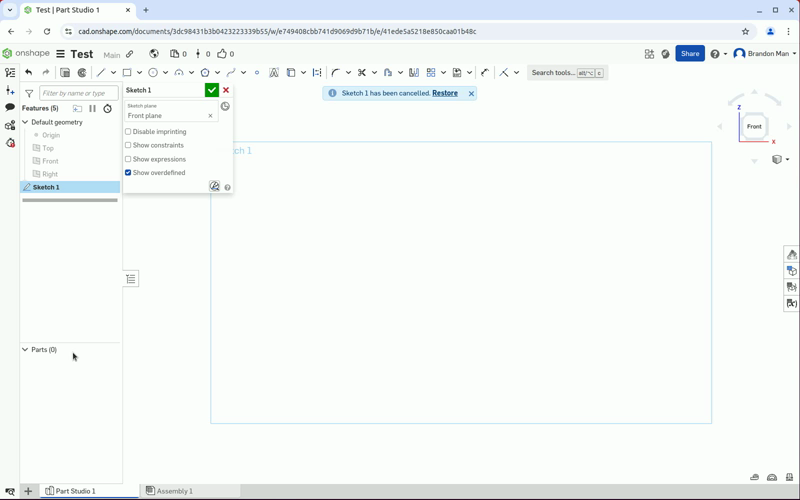
key(l)
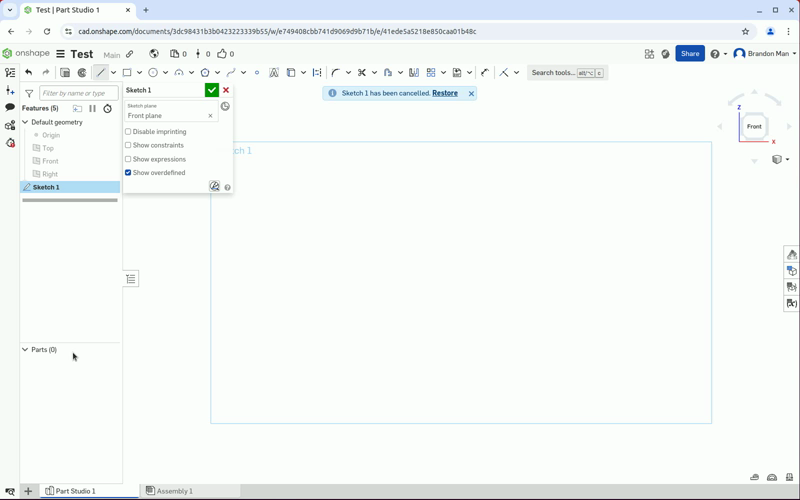
key_down(shift)
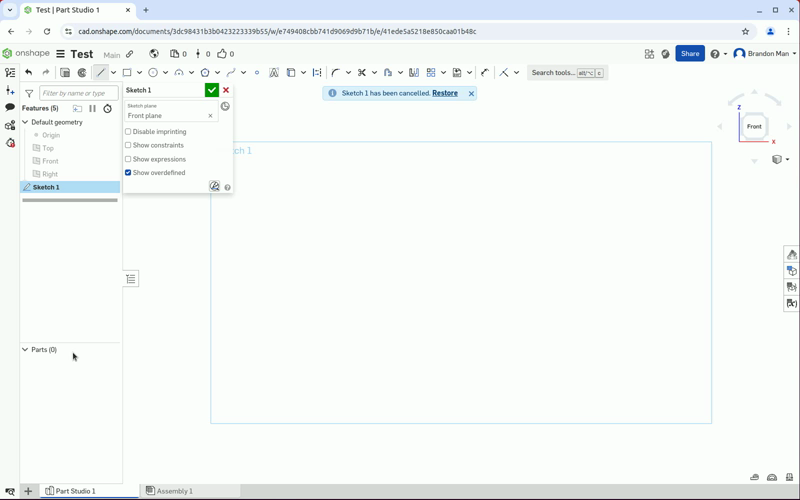
mouse_move(379, 282)
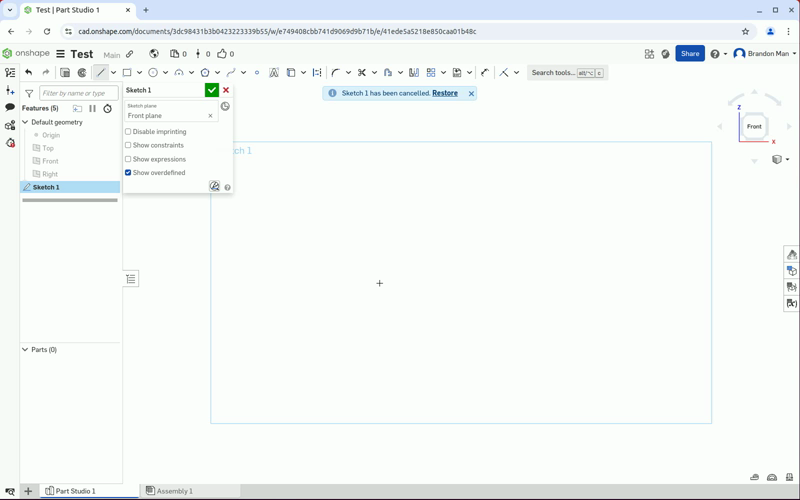
click(379, 282)
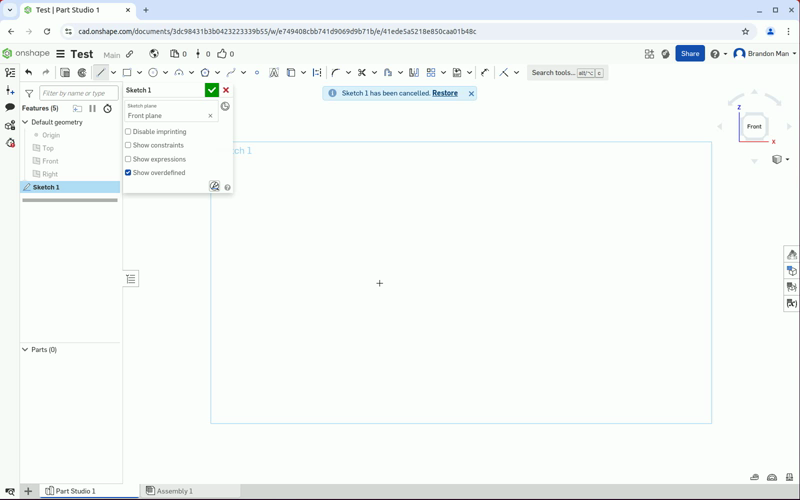
key_up(shift)
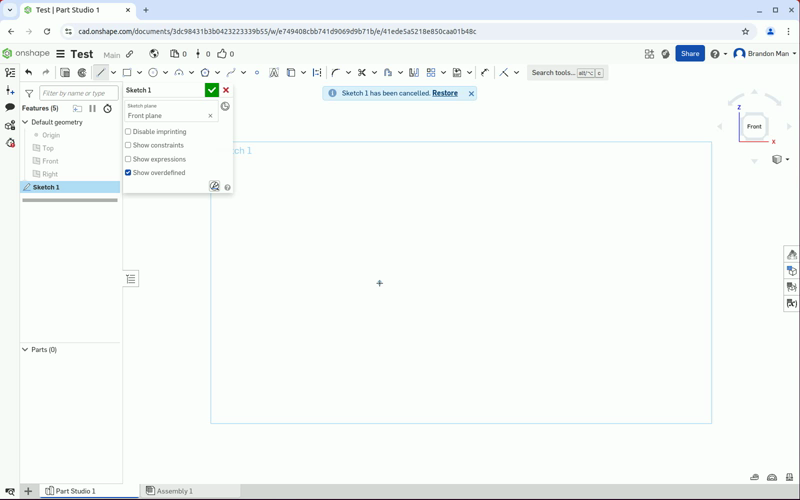
key_down(shift)
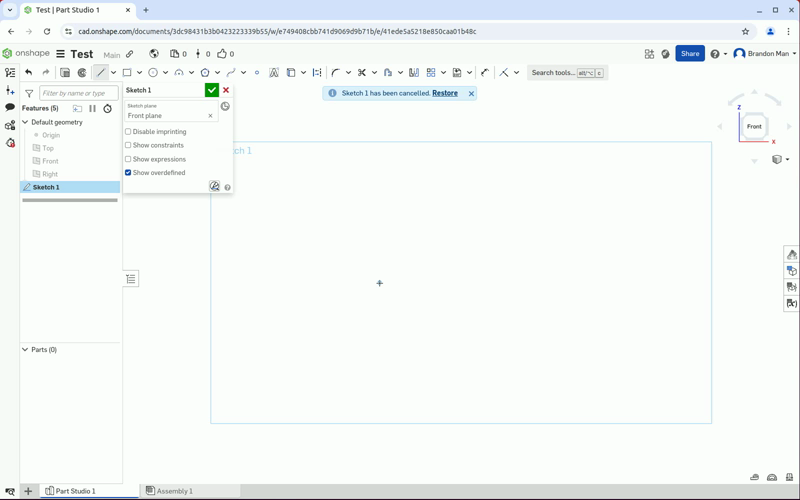
mouse_move(459, 282)
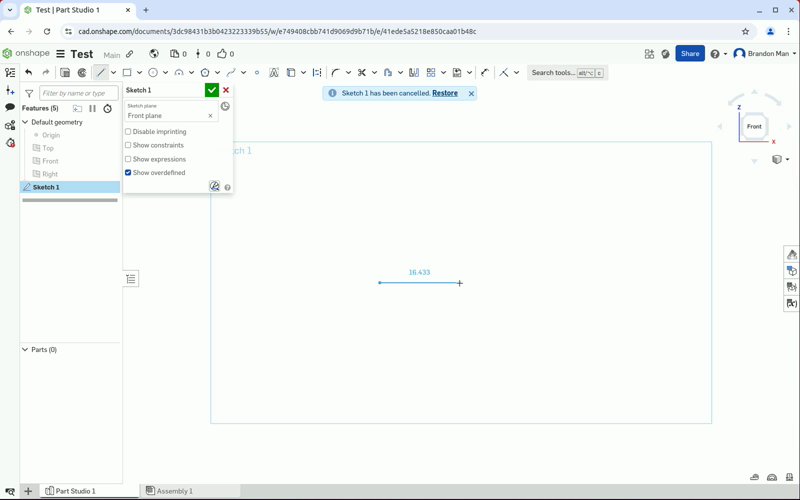
click(459, 282)
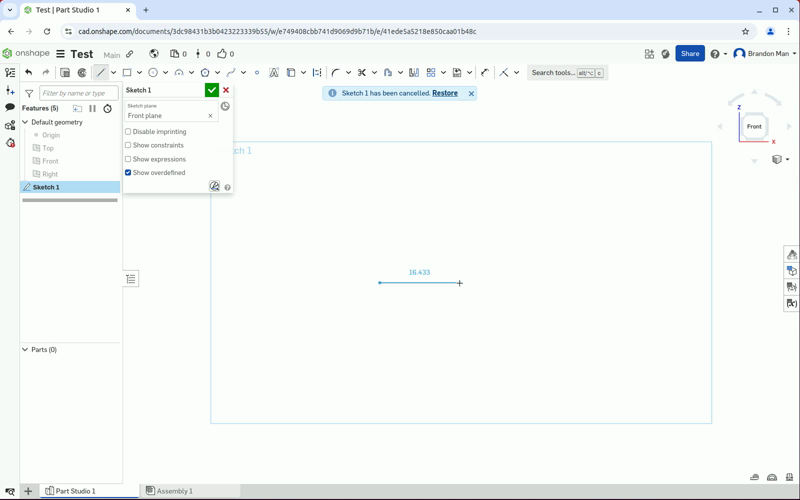
key_up(shift)
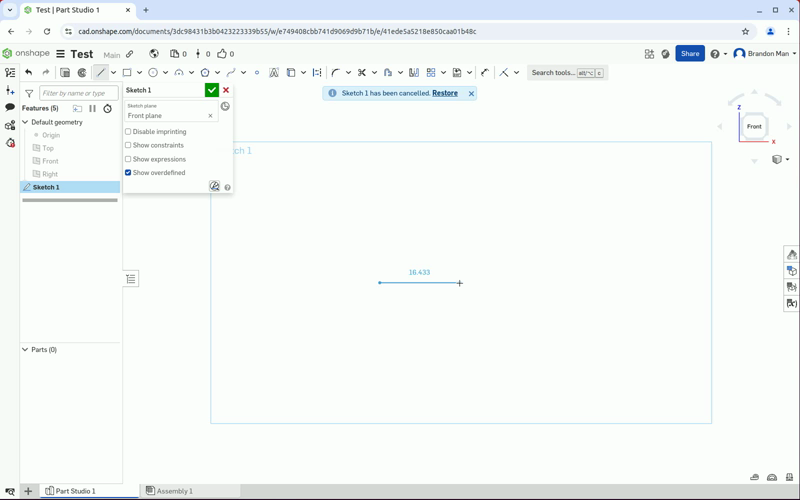
key_down(shift)
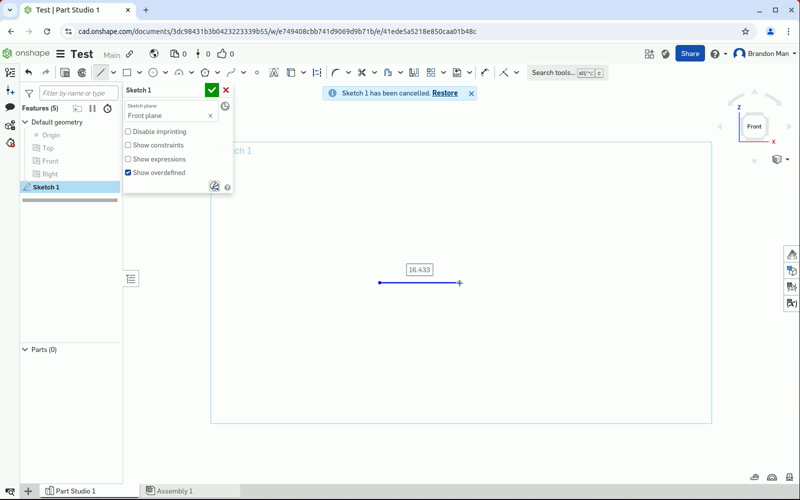
mouse_move(489, 282)
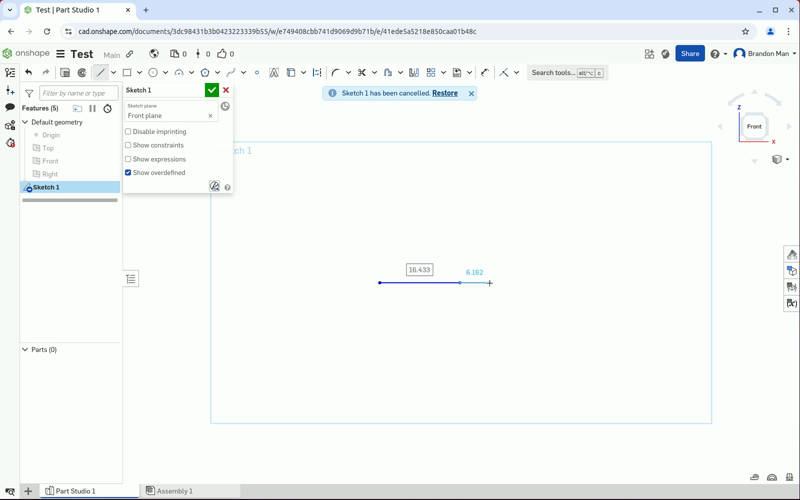
mouse_move(459, 274)
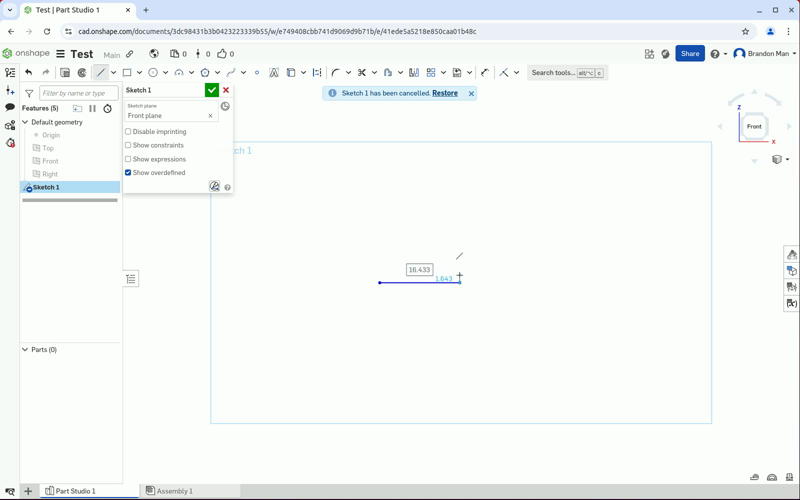
click(459, 274)
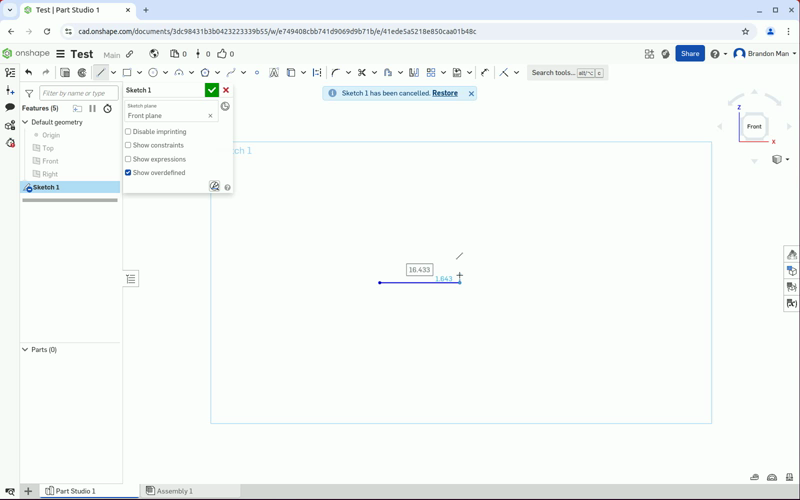
key_up(shift)
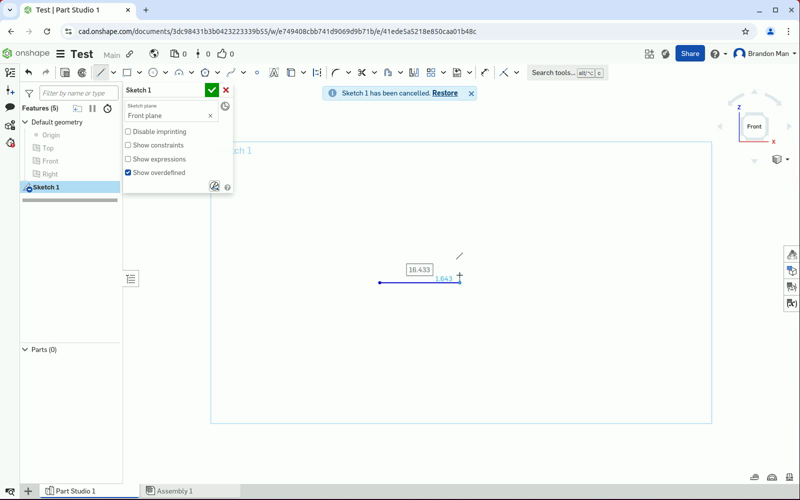
key_down(shift)
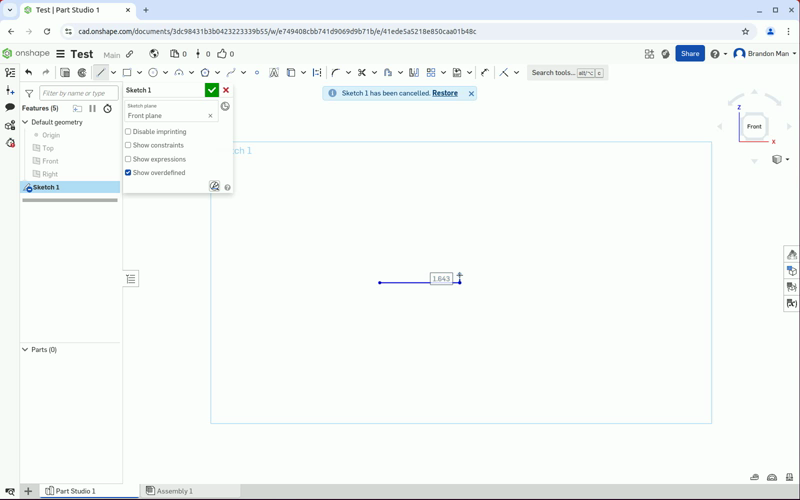
mouse_move(489, 274)
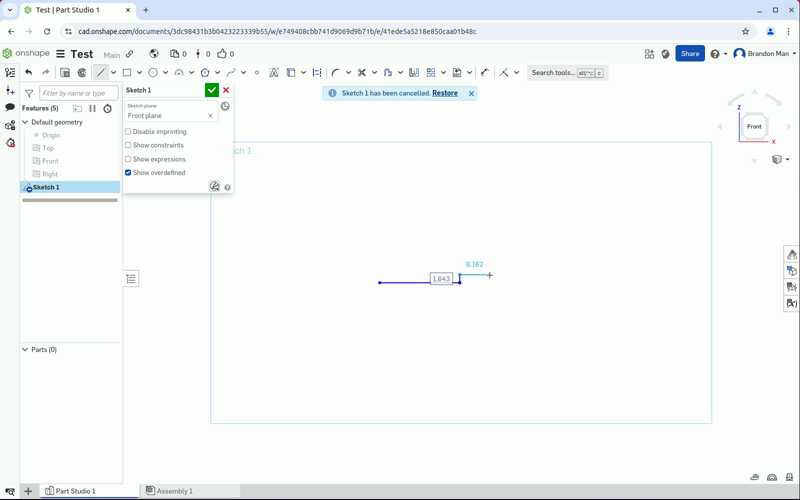
mouse_move(508, 274)
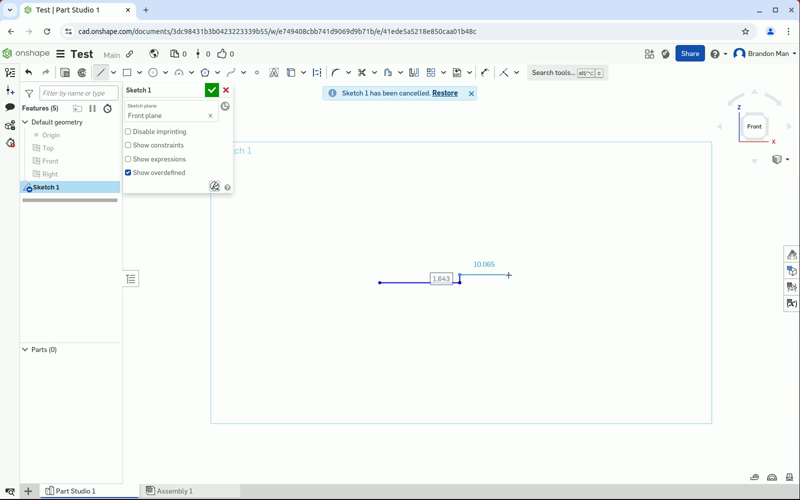
click(508, 274)
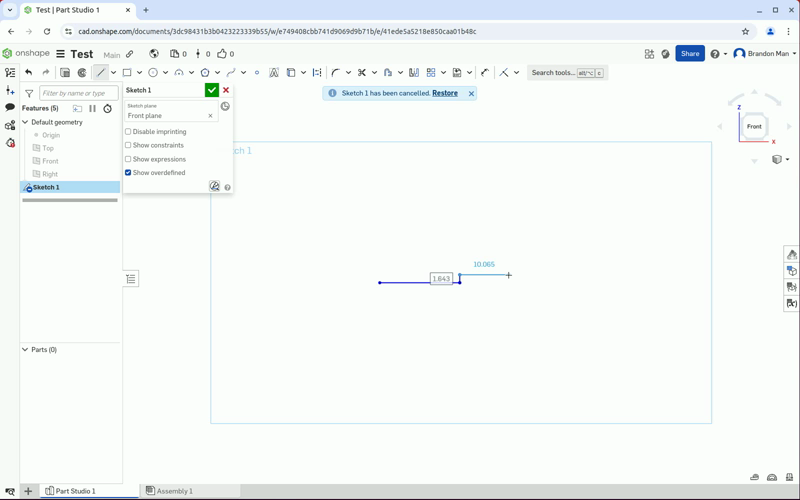
key_up(shift)
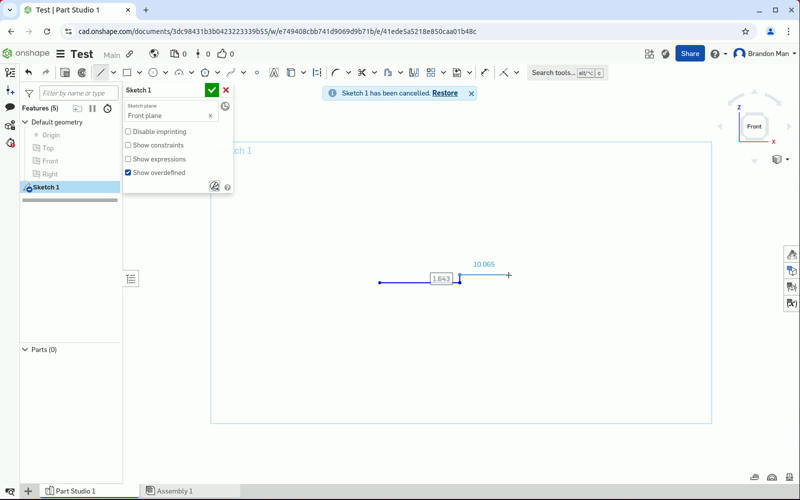
key_down(shift)
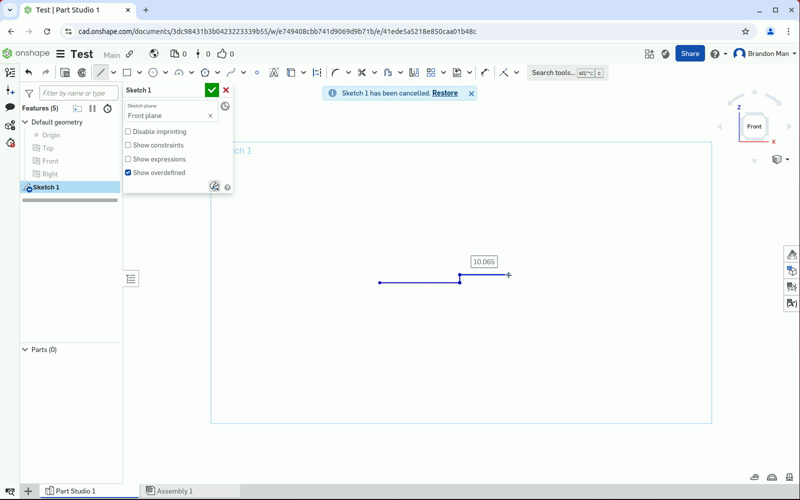
mouse_move(538, 274)
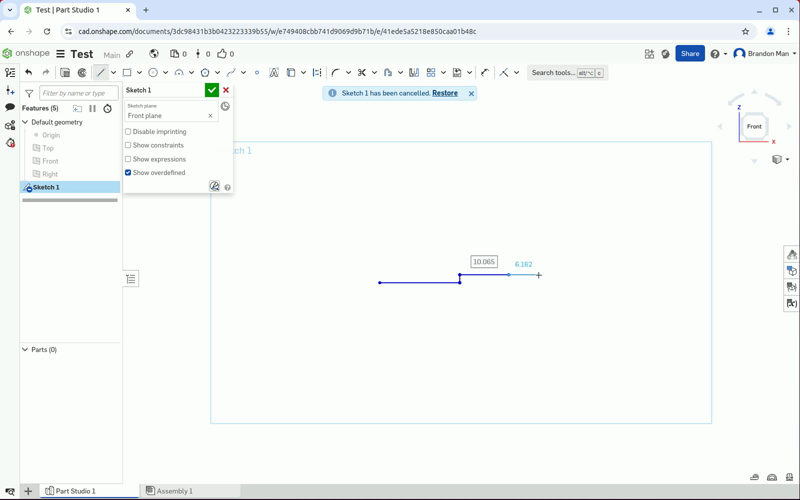
mouse_move(508, 258)
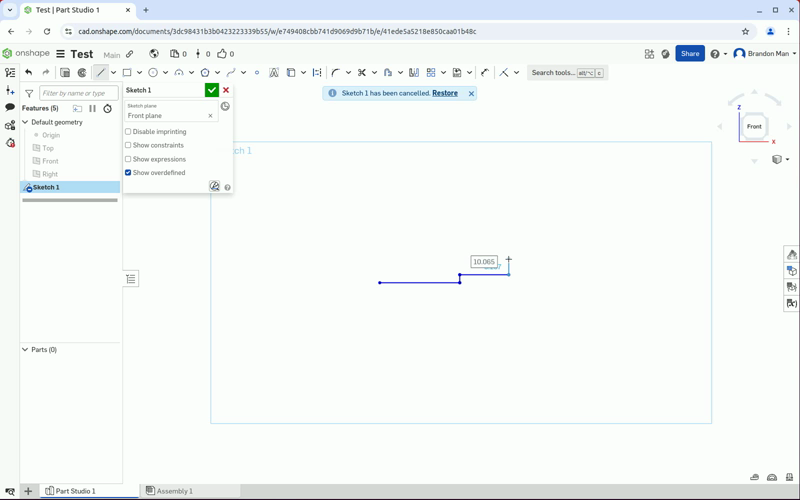
click(508, 258)
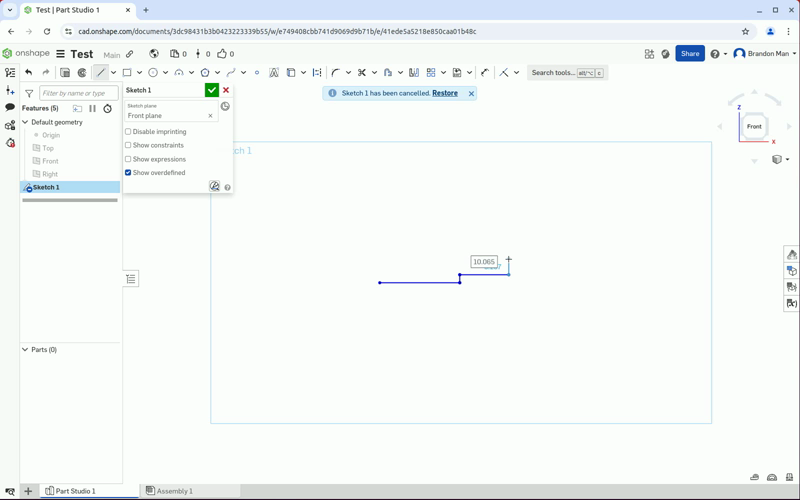
key_up(shift)
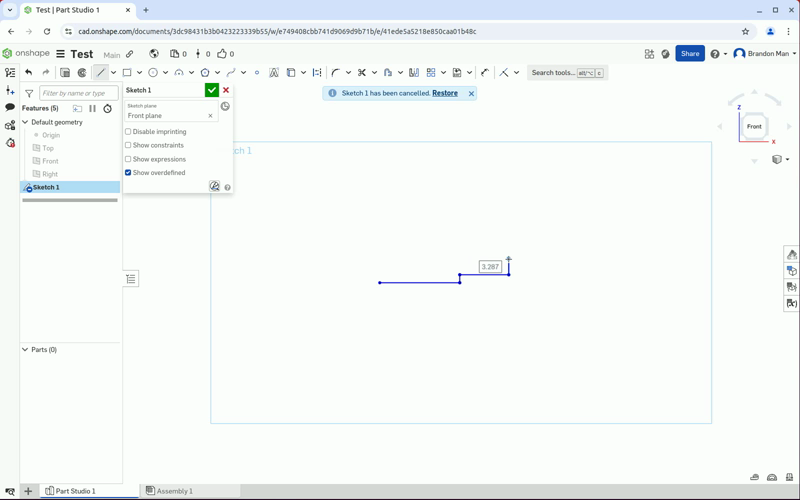
key_down(shift)
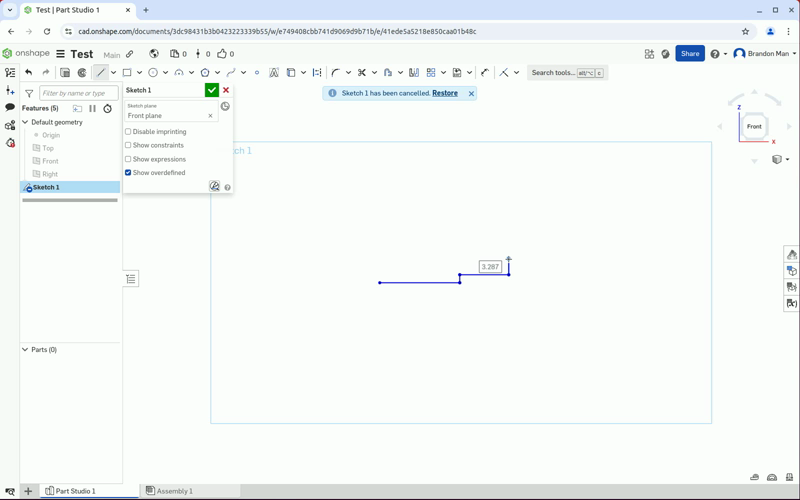
mouse_move(538, 258)
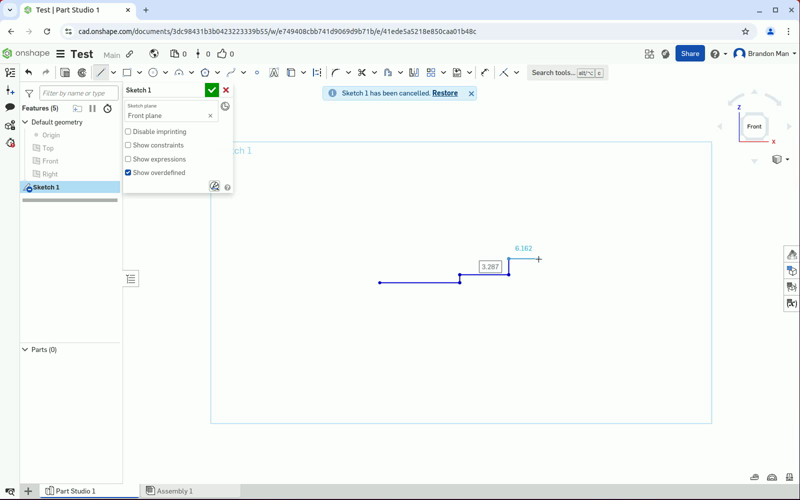
mouse_move(484, 234)
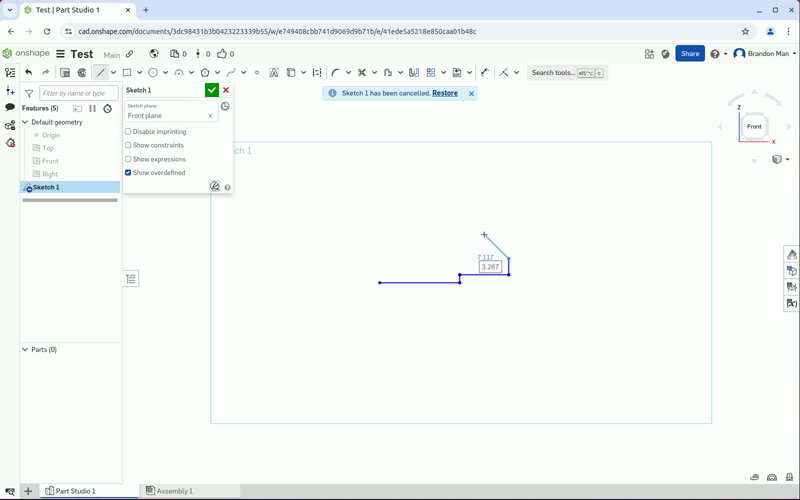
click(484, 234)
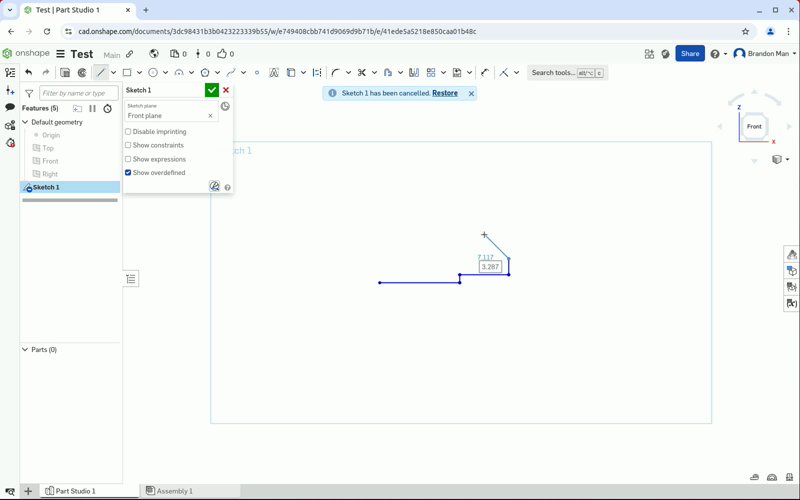
key_up(shift)
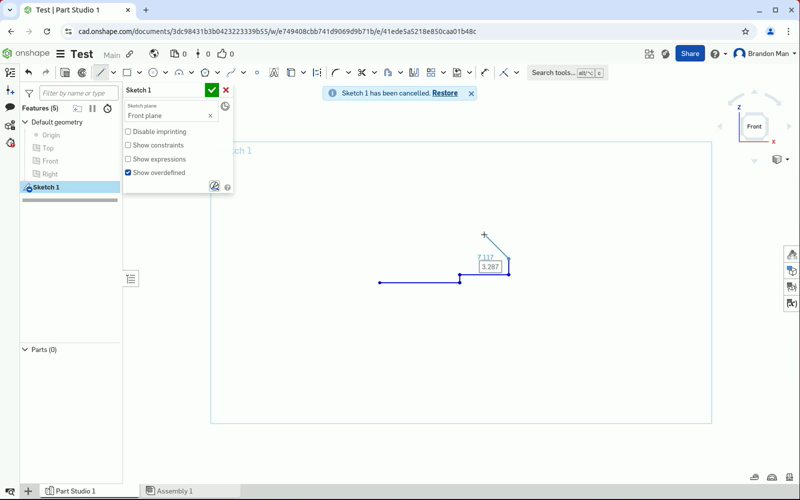
key_down(shift)
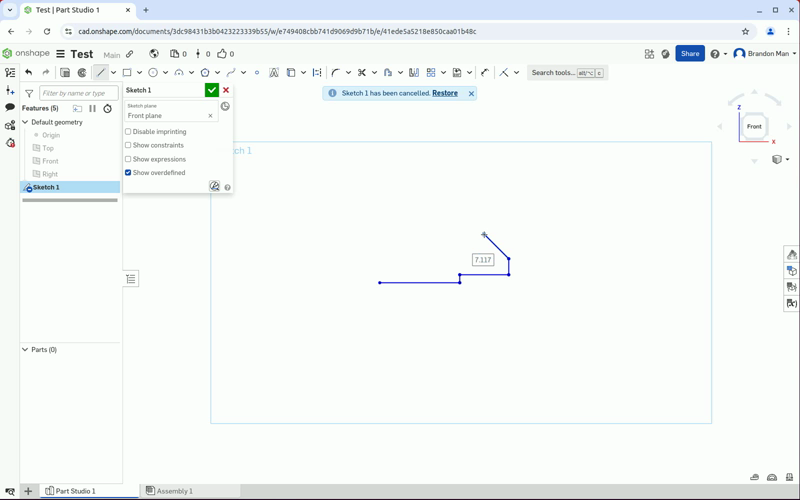
mouse_move(514, 234)
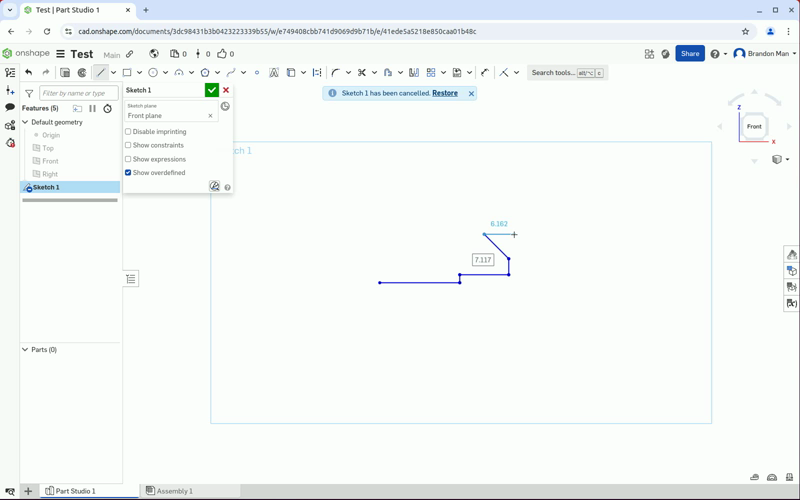
mouse_move(444, 234)
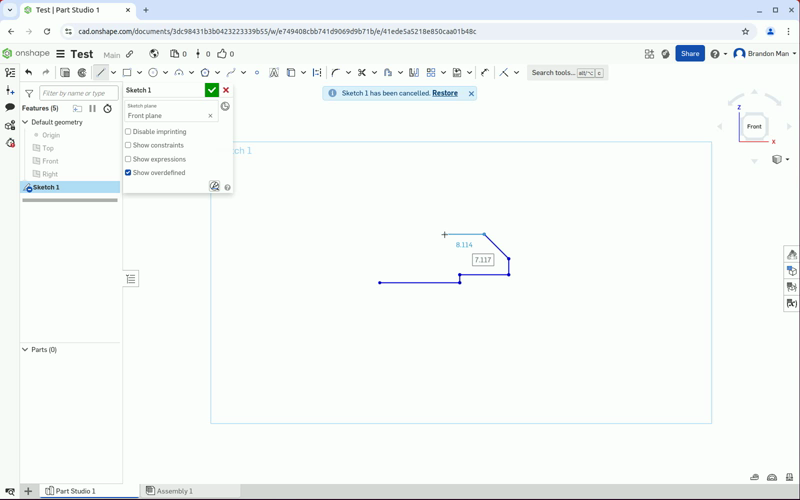
click(444, 234)
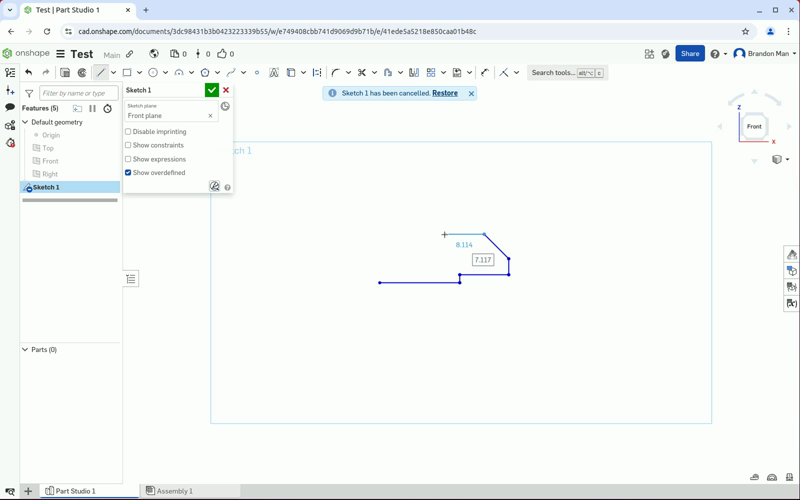
key_up(shift)
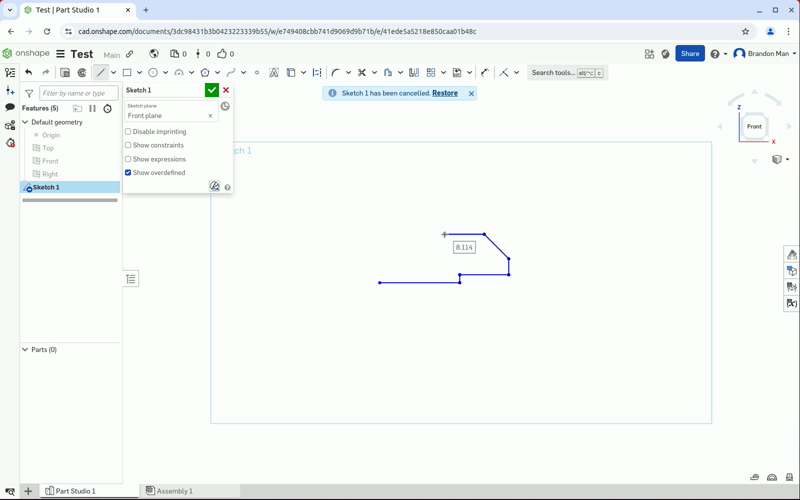
key_down(shift)
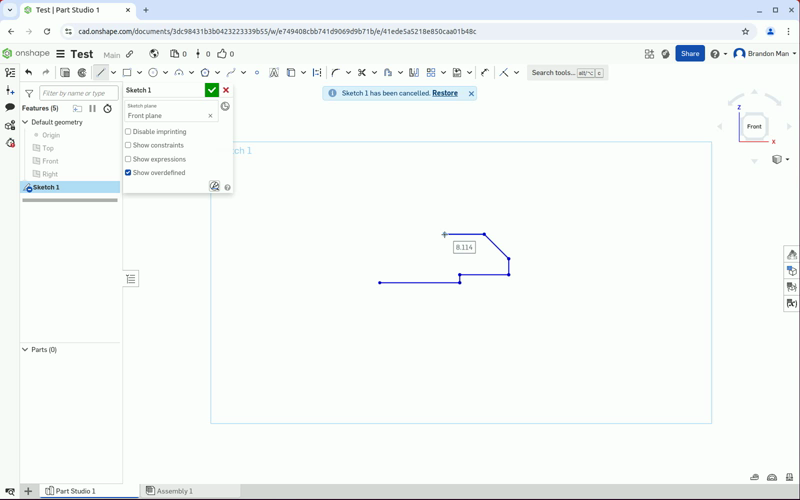
mouse_move(474, 234)
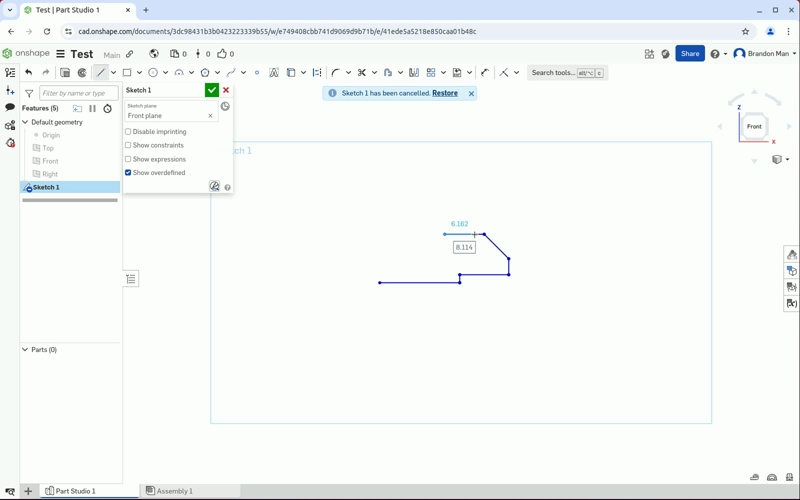
mouse_move(444, 203)
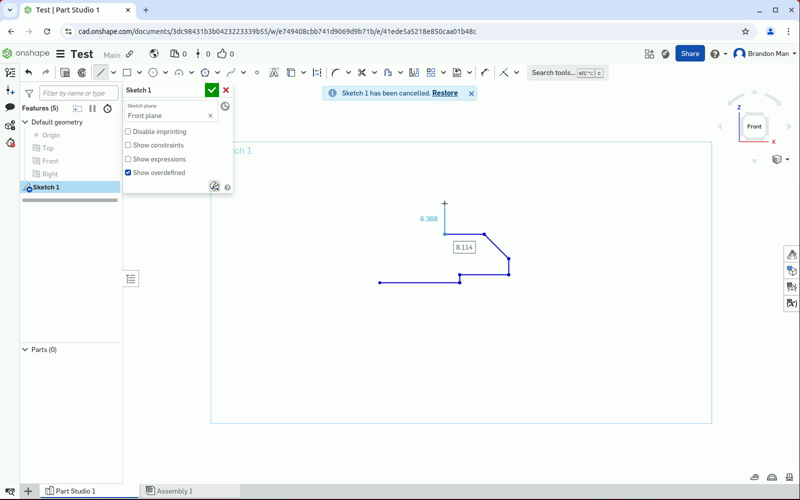
click(444, 203)
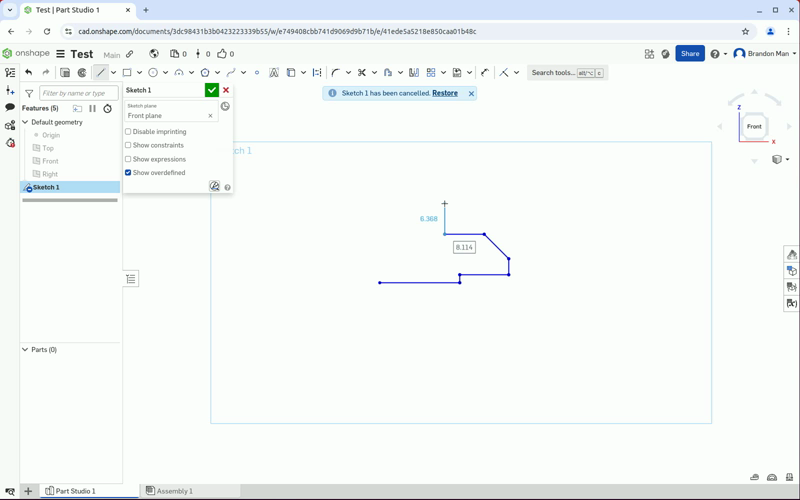
key_up(shift)
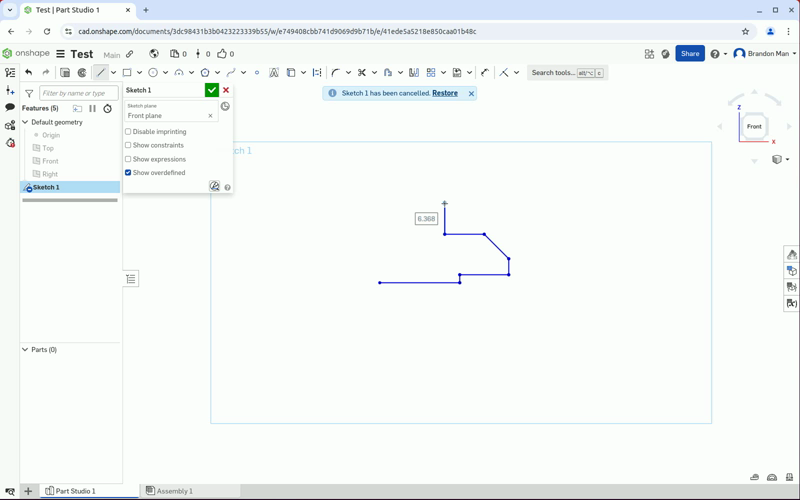
key_down(shift)
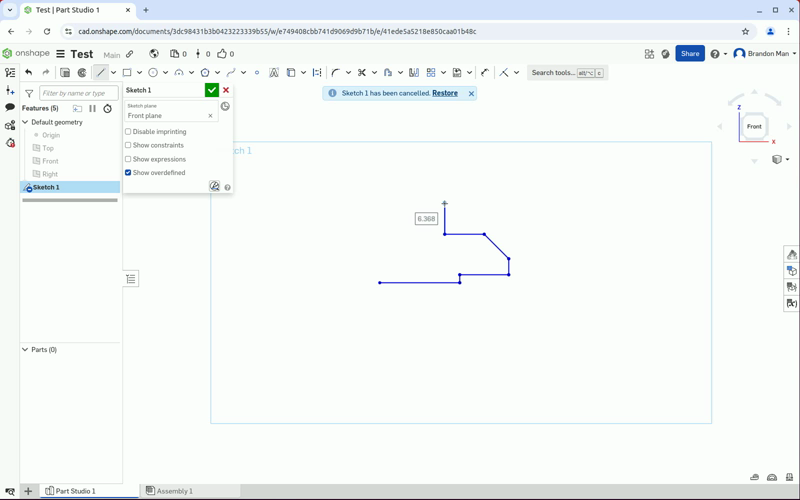
mouse_move(379, 203)
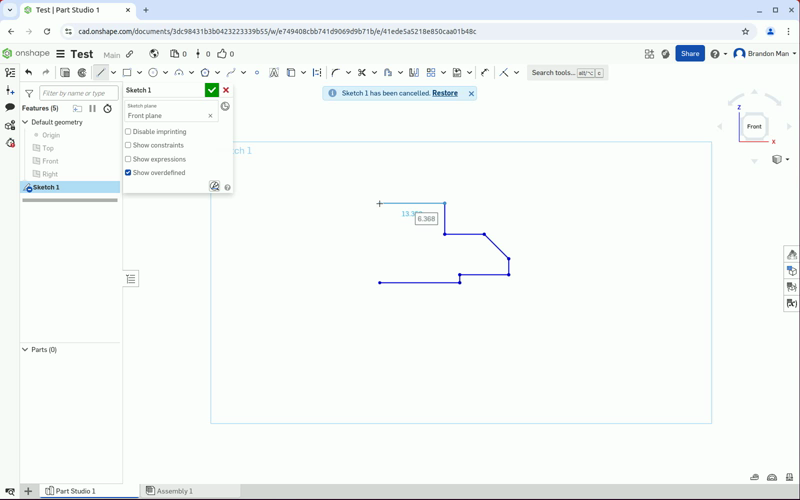
click(379, 203)
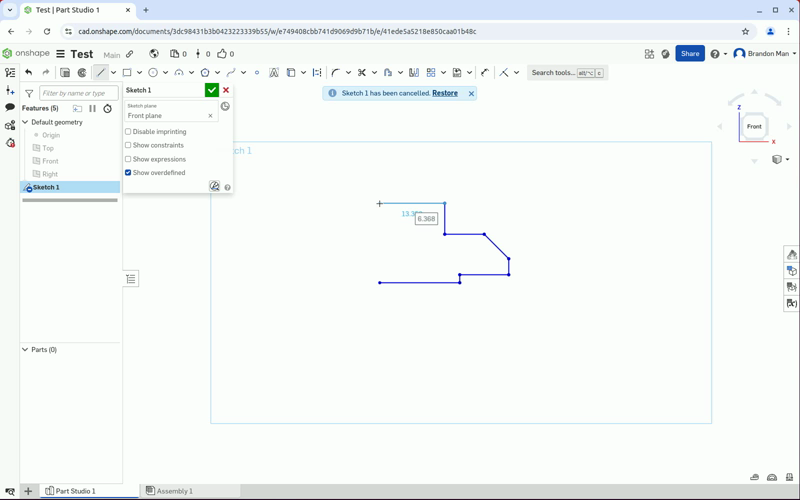
key_up(shift)
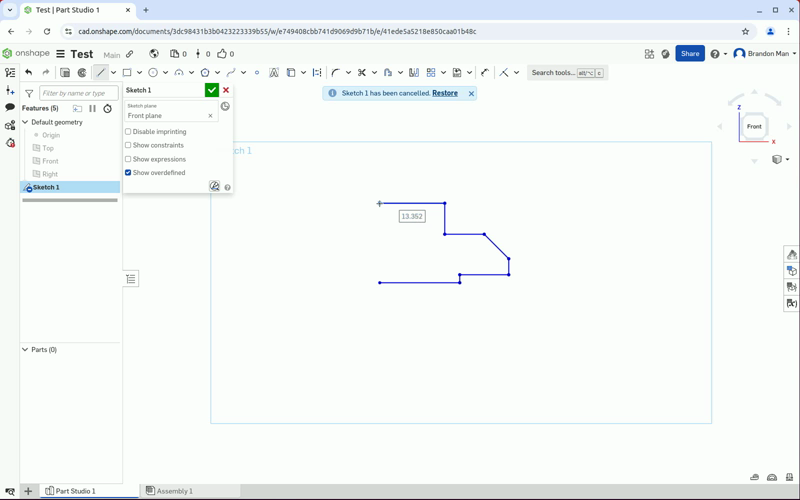
key_down(shift)
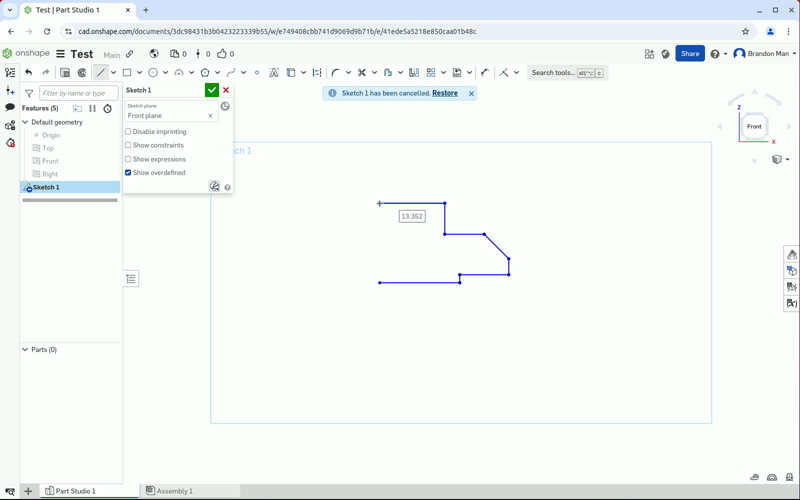
mouse_move(379, 282)
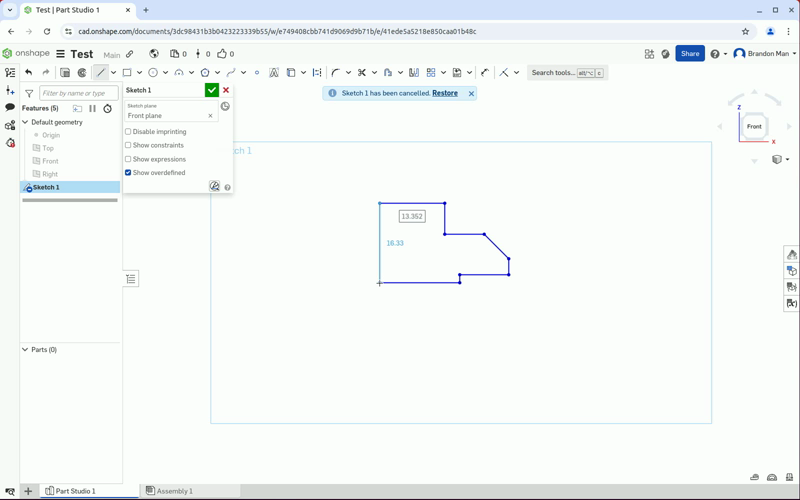
key_up(shift)
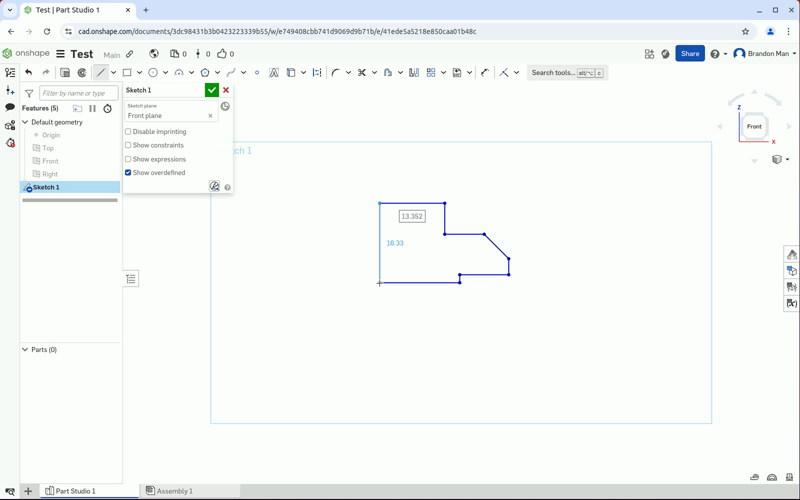
click(379, 282)
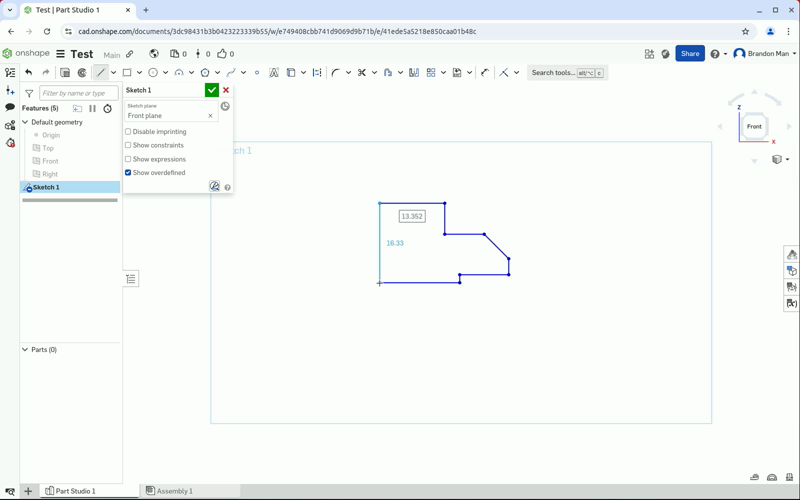
key(esc)
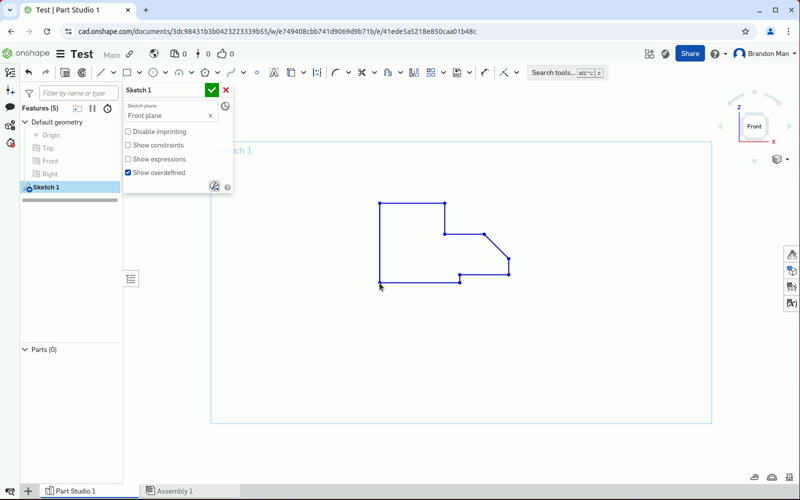
mouse_move(399, 218)
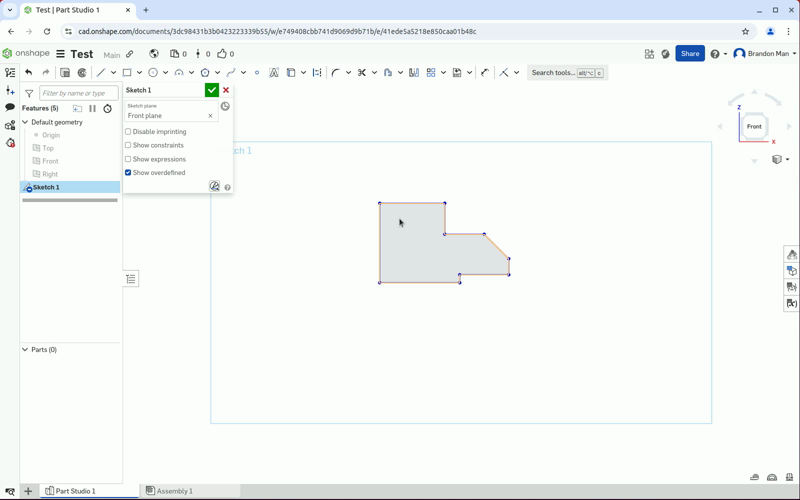
click(399, 218)
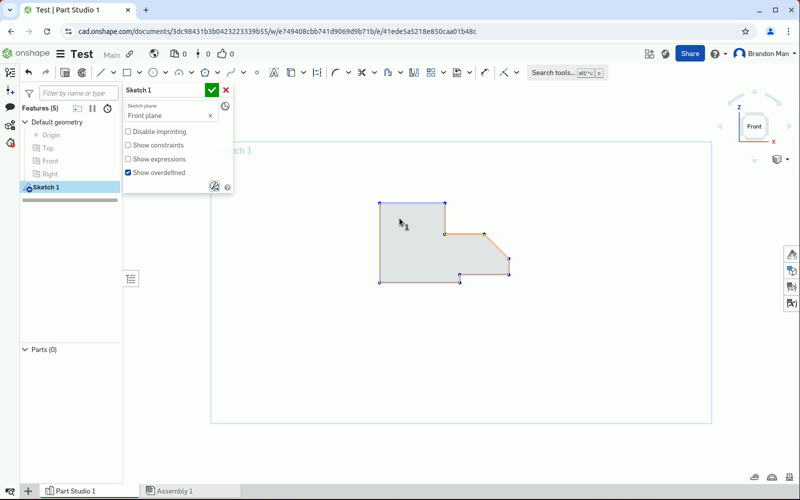
mouse_move(73, 352)
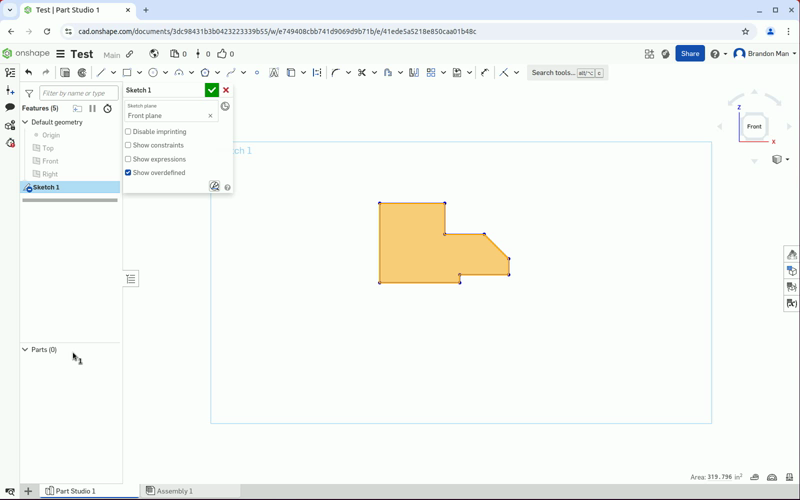
key(shift+y)
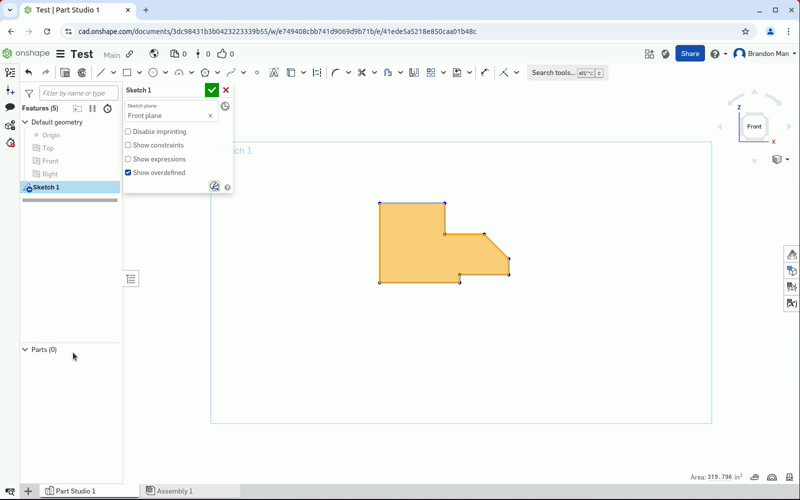
key(shift+e)
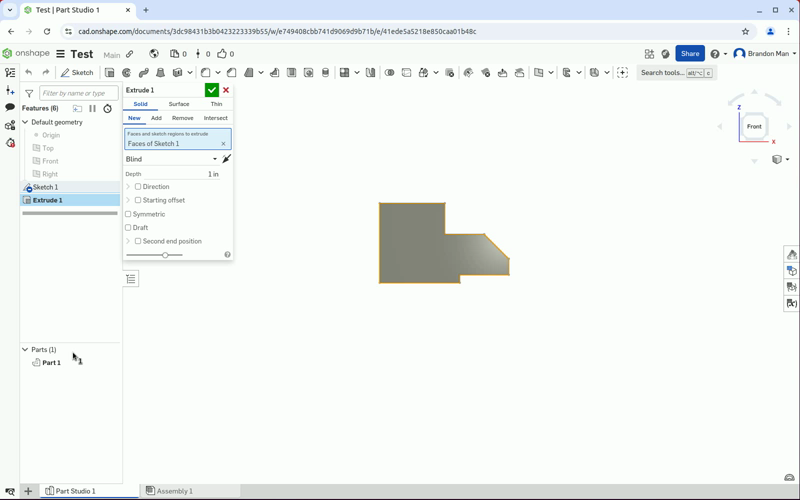
mouse_move(143, 106)
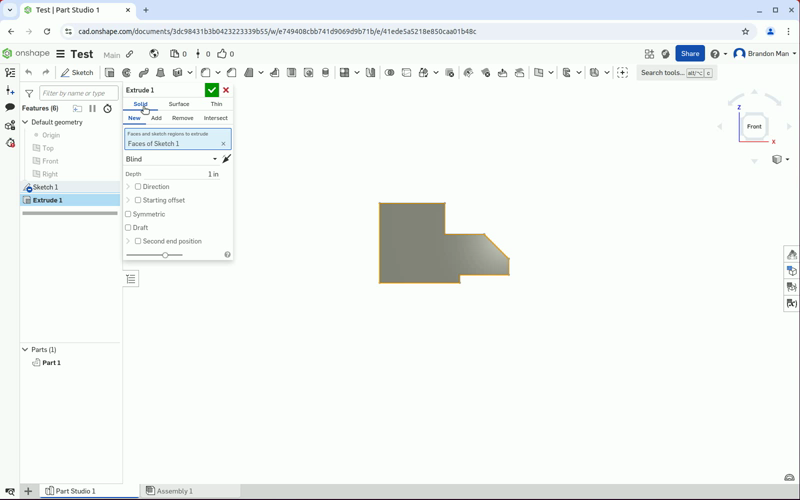
click(143, 106)
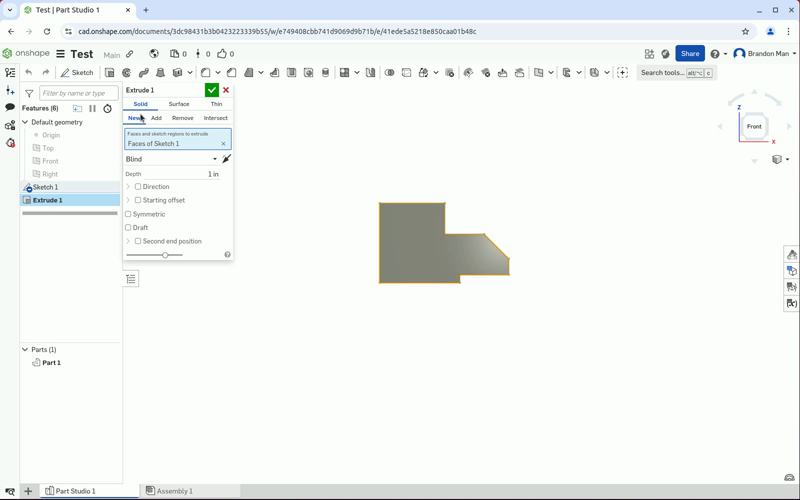
mouse_move(137, 120)
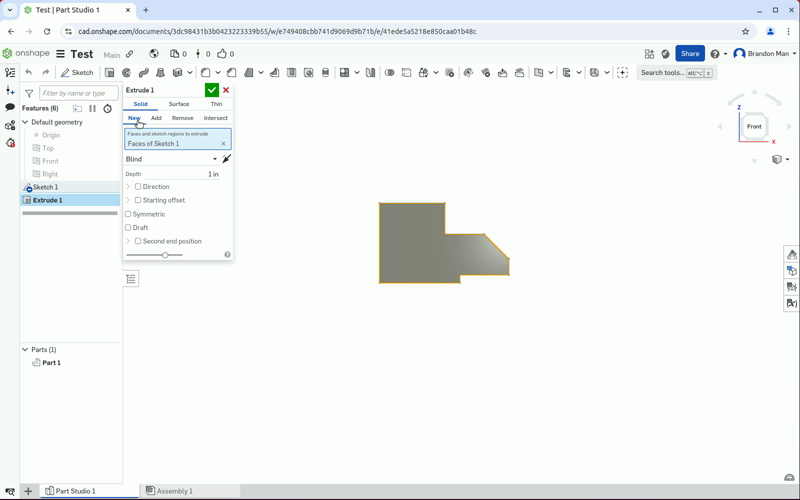
click(137, 120)
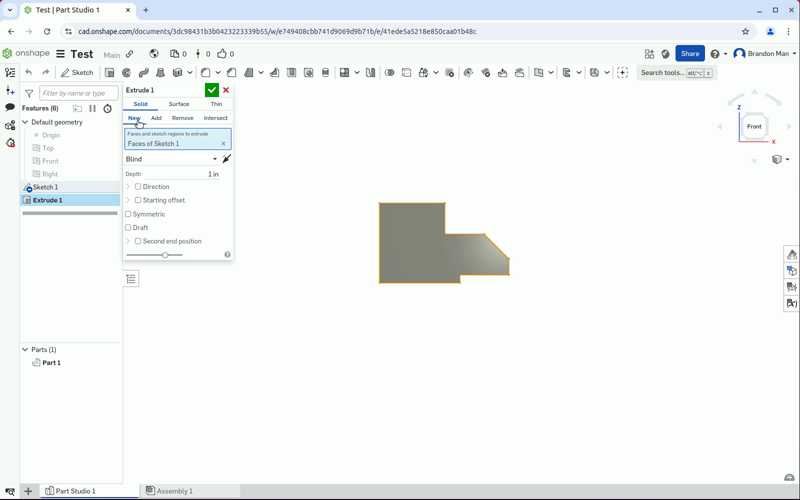
key(tab, 4)
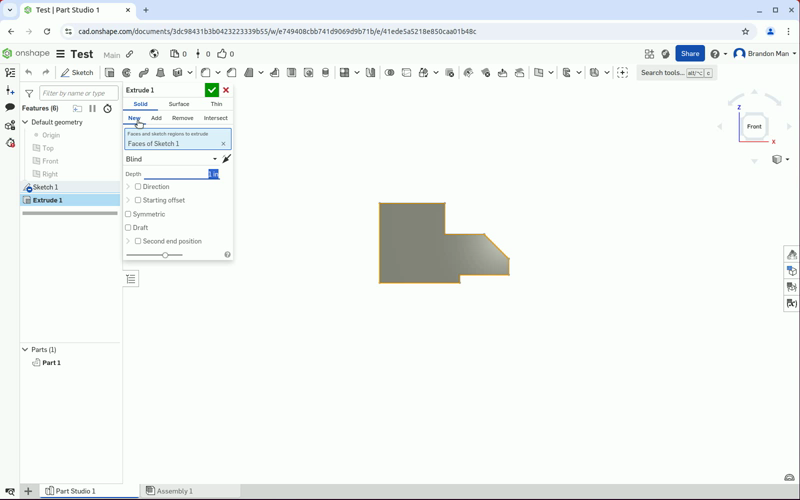
text(23.108)
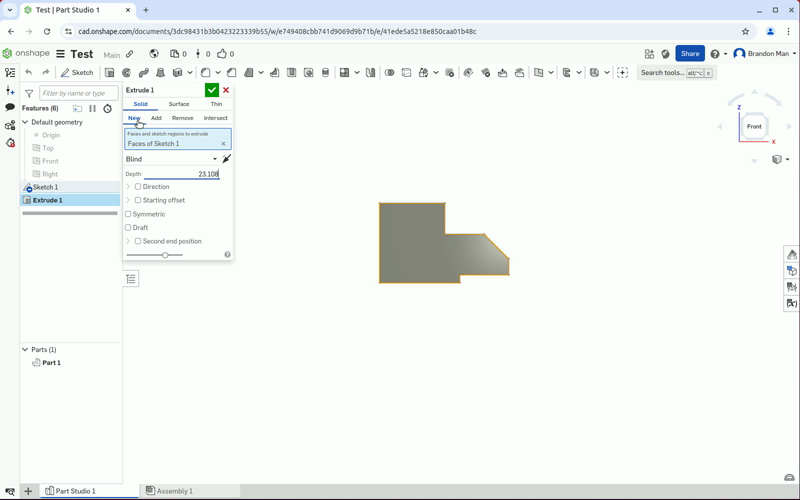
key(enter)
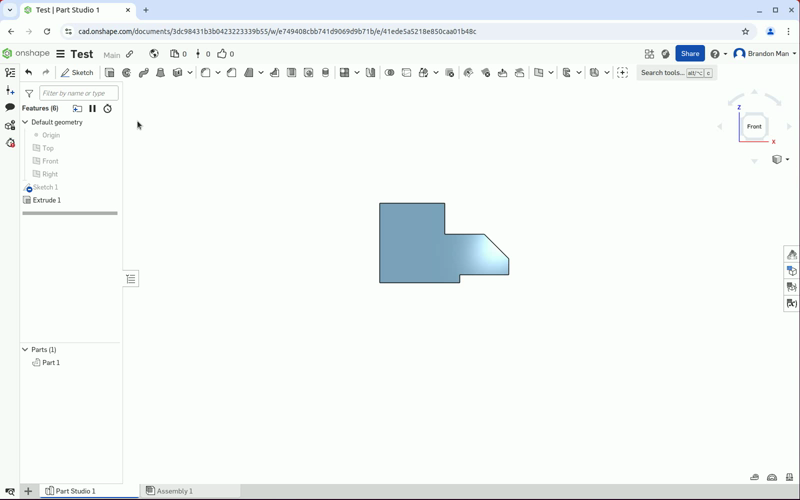
key(shift+h)
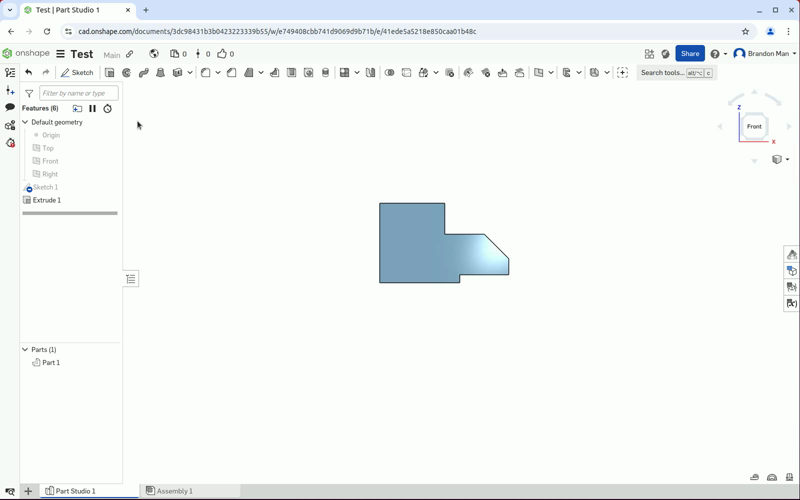
key(shift+h)
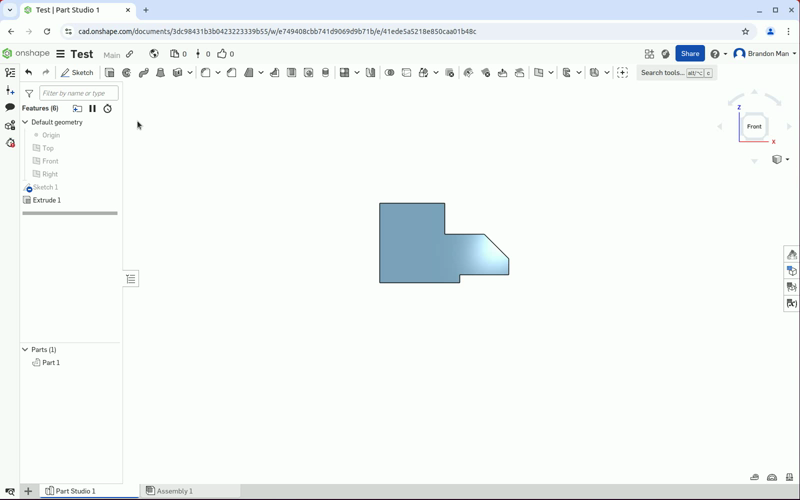
mouse_move(73, 189)
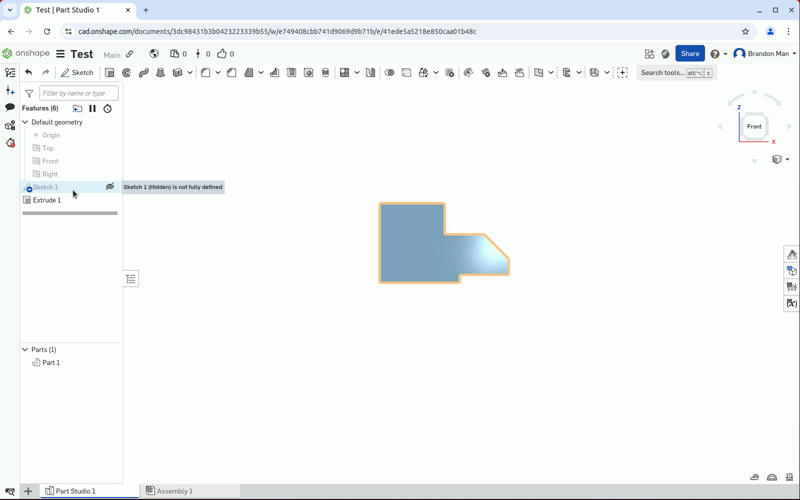
click(73, 189)
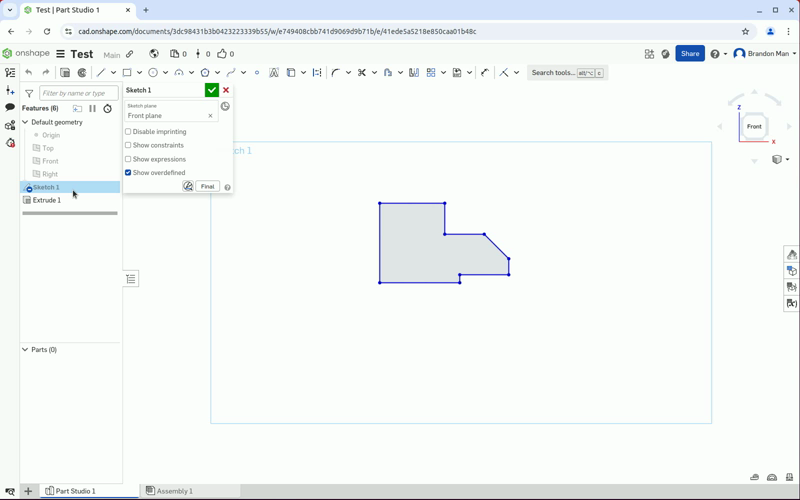
mouse_move(229, 92)
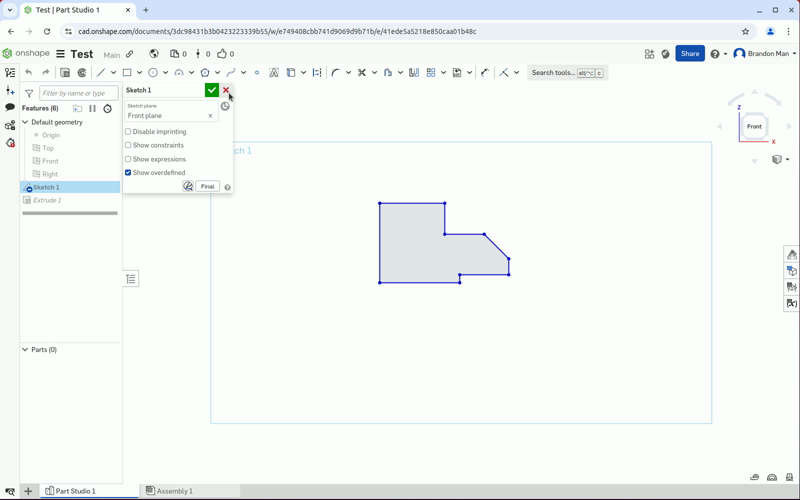
click(229, 92)
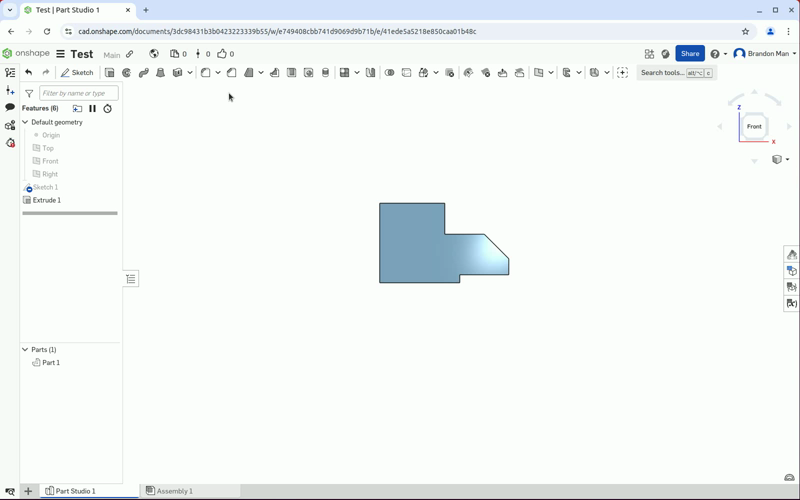
mouse_move(73, 352)
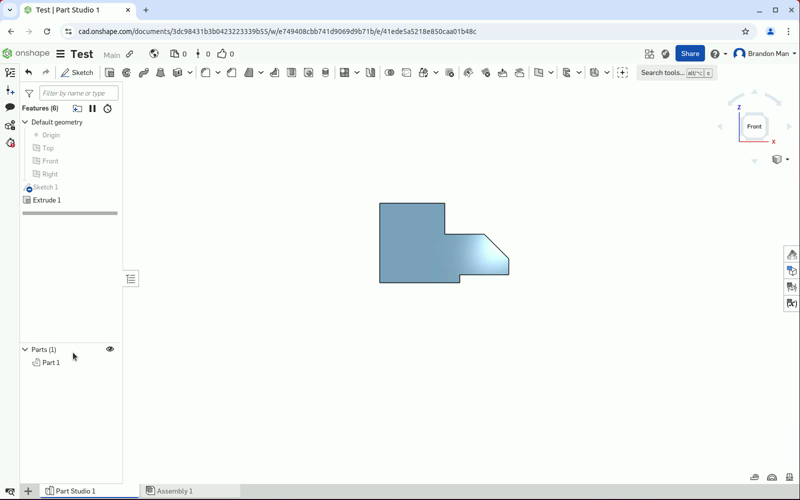
key(y)
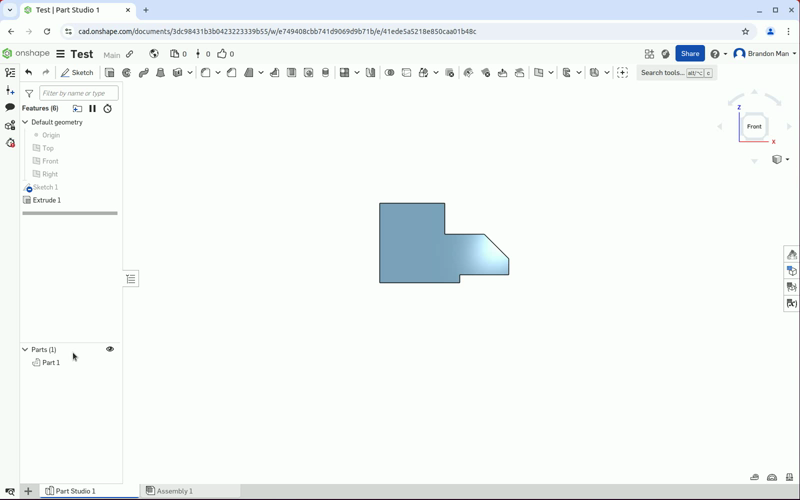
key(shift+p)
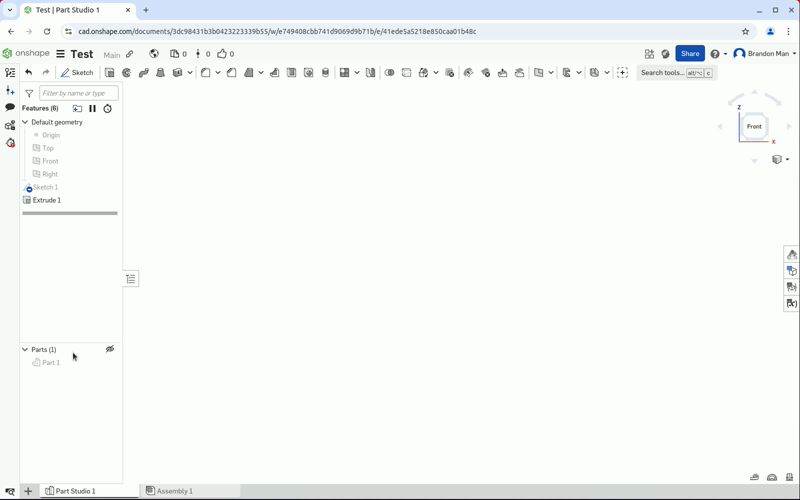
key(space)
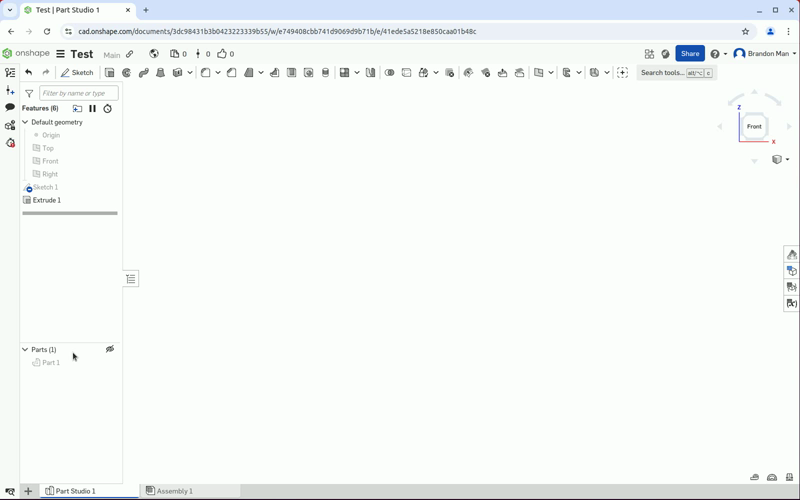
key_down(shift)
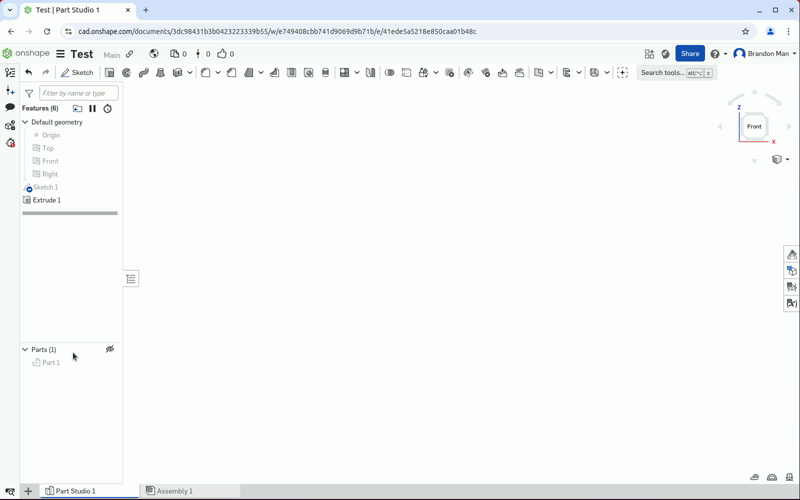
key(down)
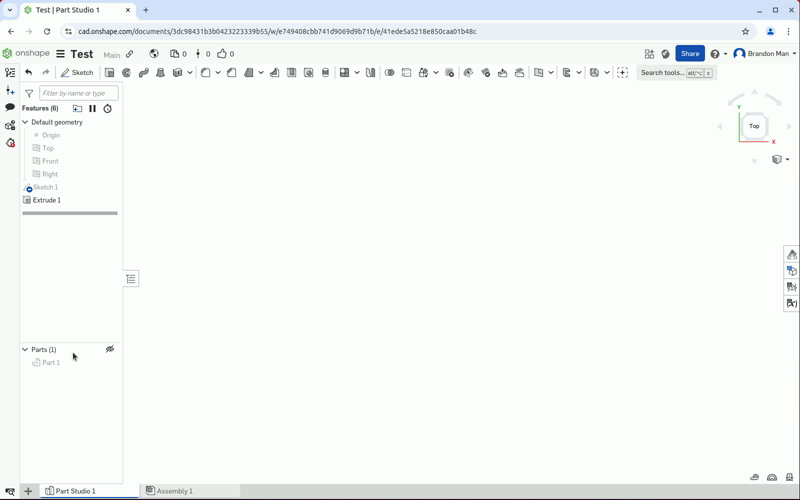
key_up(shift)
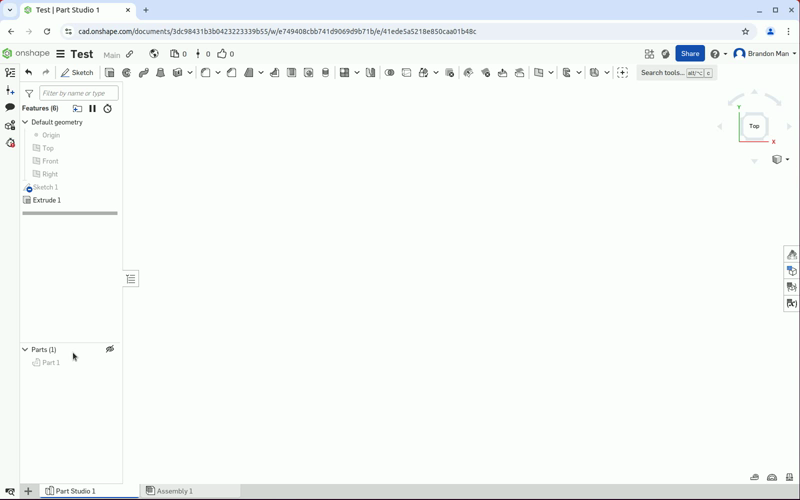
mouse_move(73, 352)
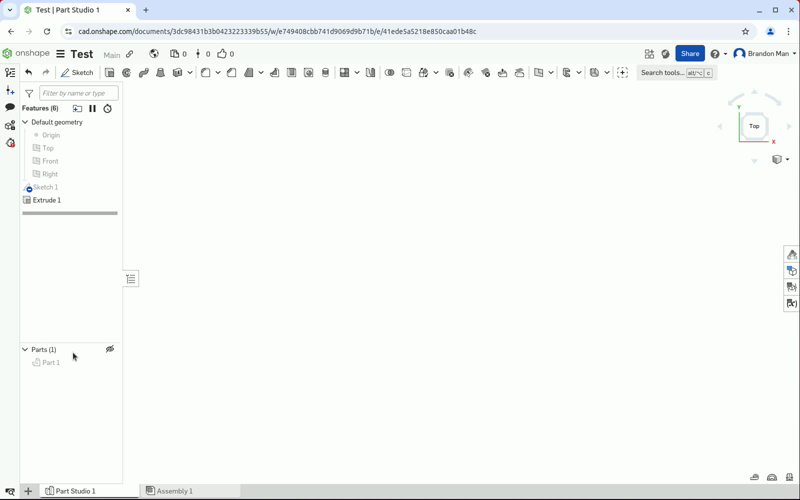
key(shift+y)
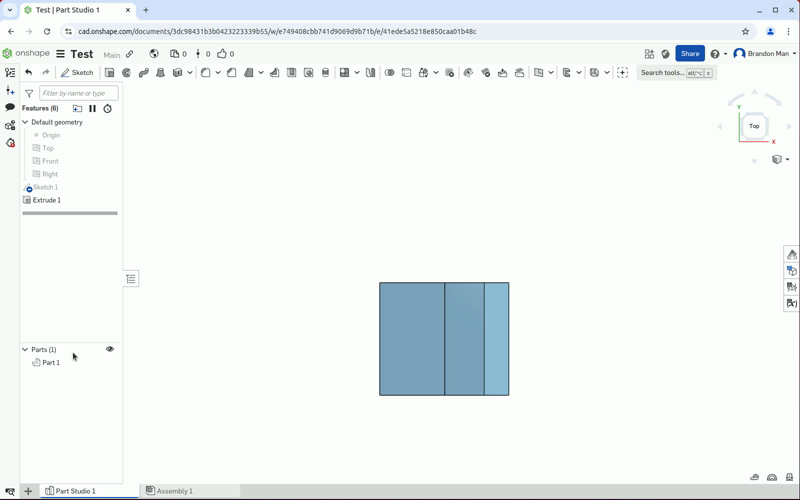
mouse_move(541, 75)
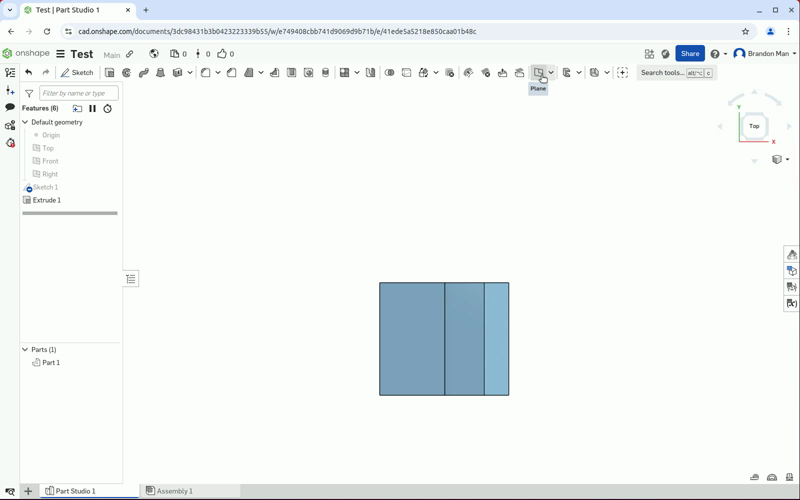
click(541, 75)
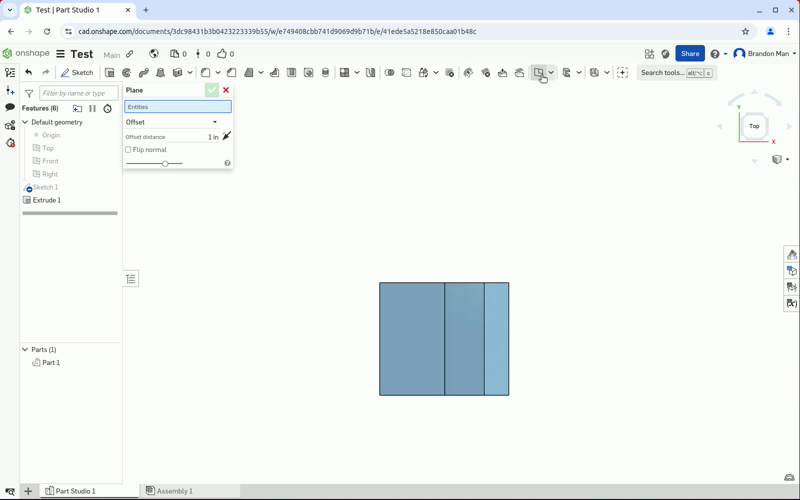
mouse_move(73, 150)
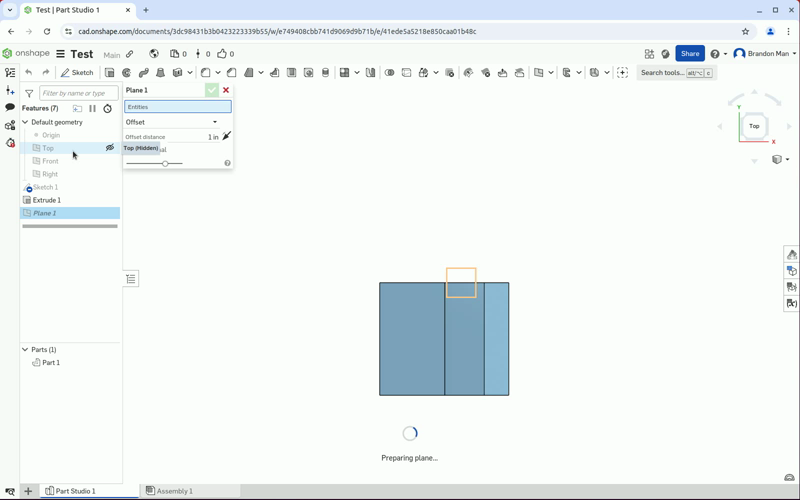
click(73, 150)
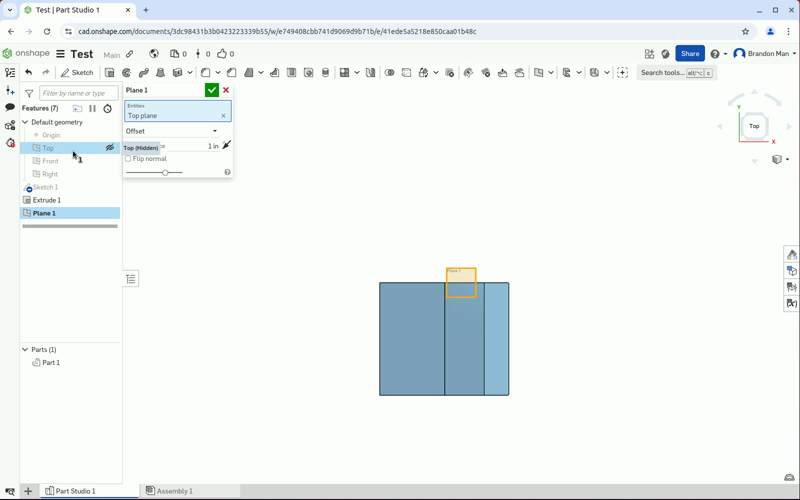
key(tab, 2)
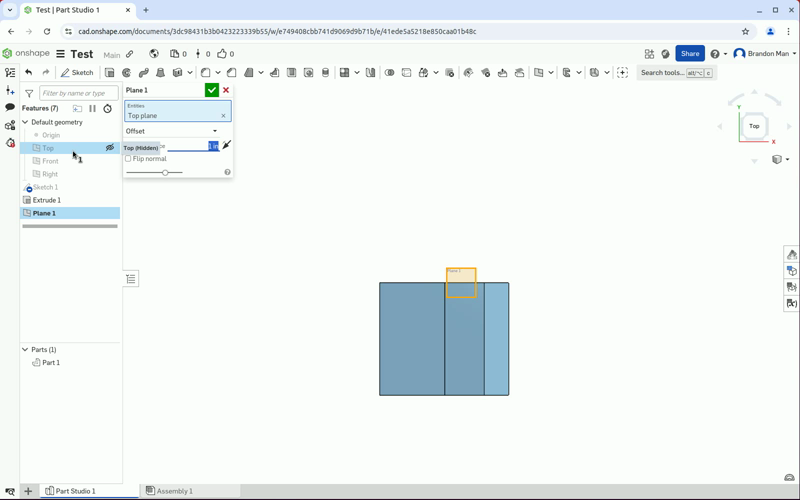
text(16.607)
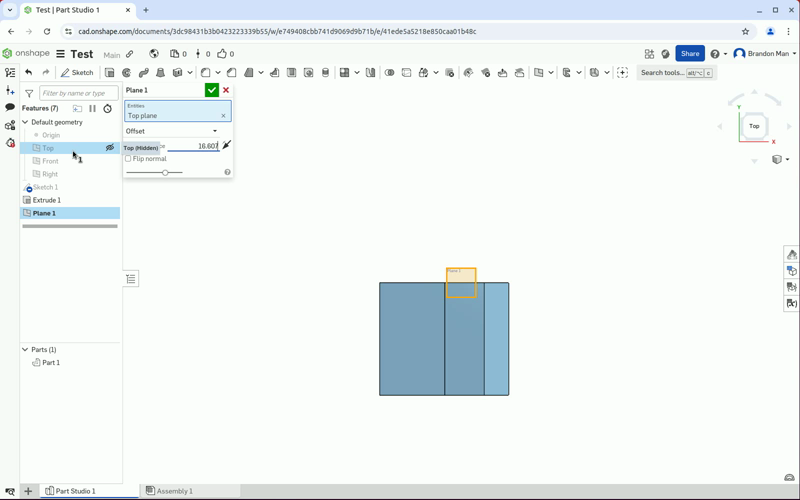
key(enter, 2)
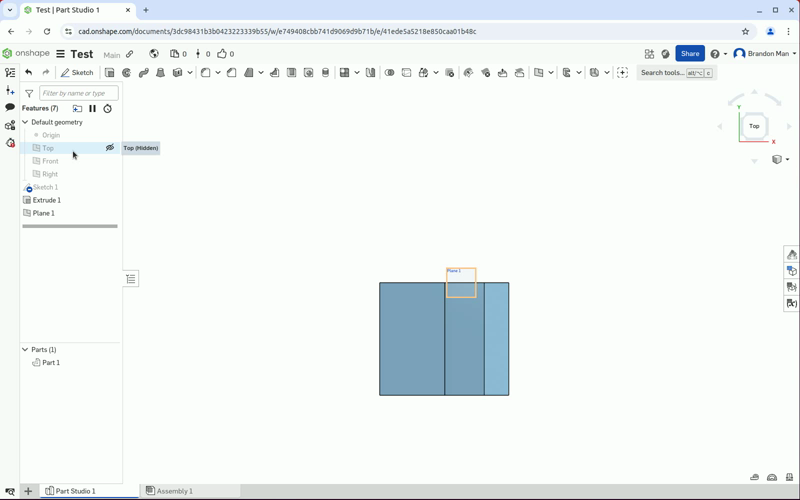
key(shift+s)
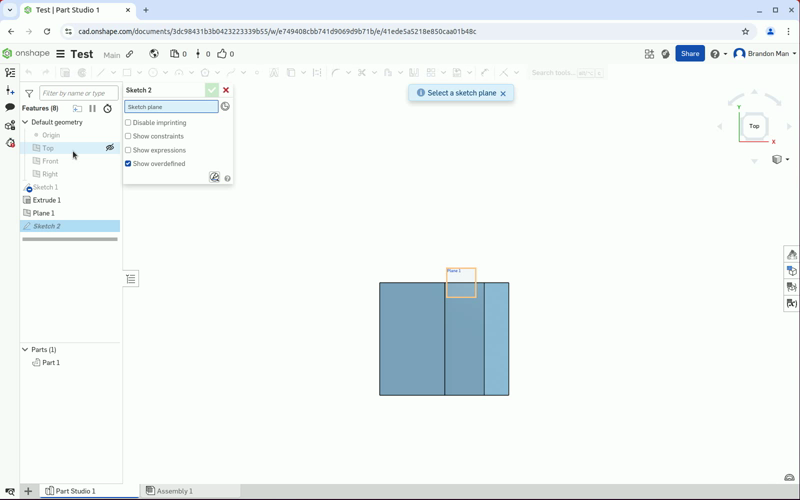
mouse_move(73, 215)
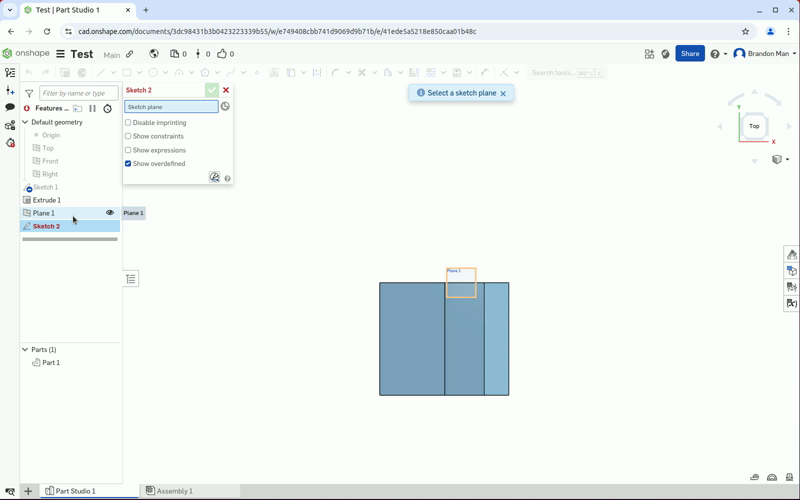
click(73, 215)
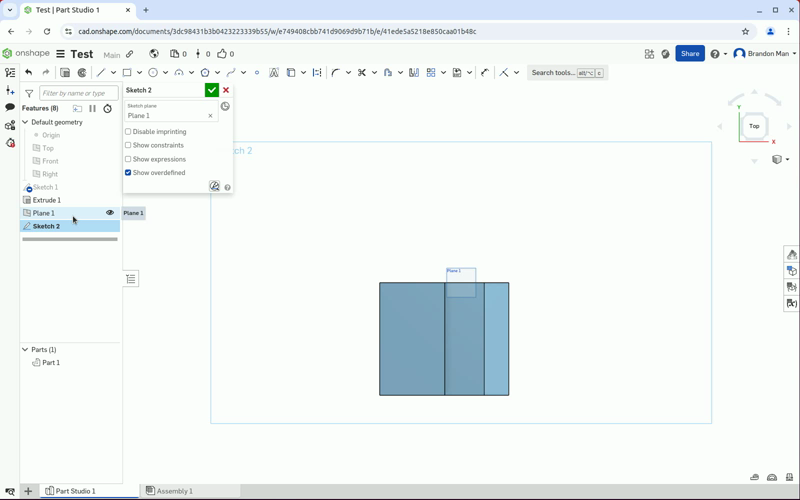
mouse_move(73, 352)
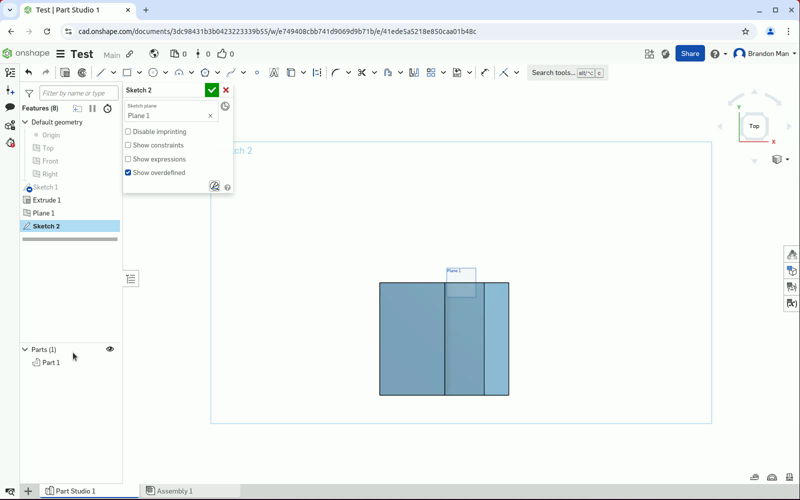
key(y)
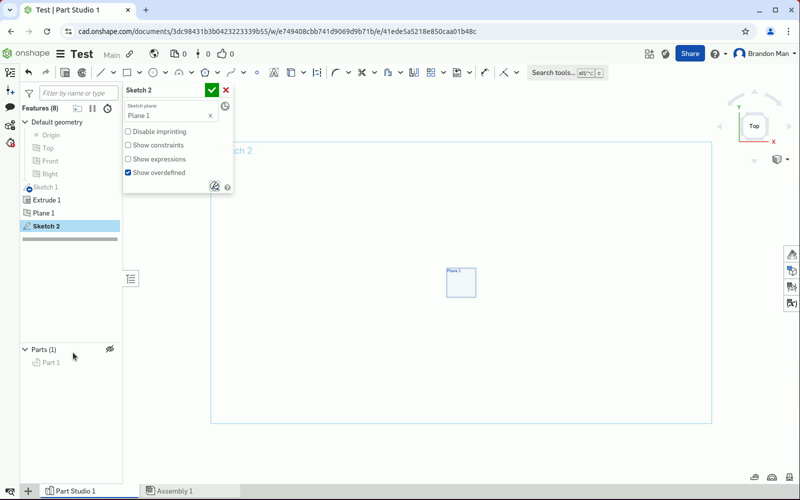
key(l)
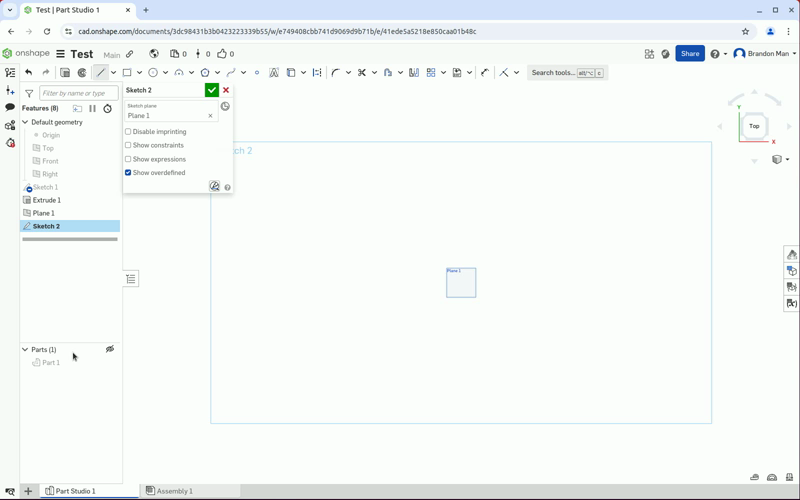
key_down(shift)
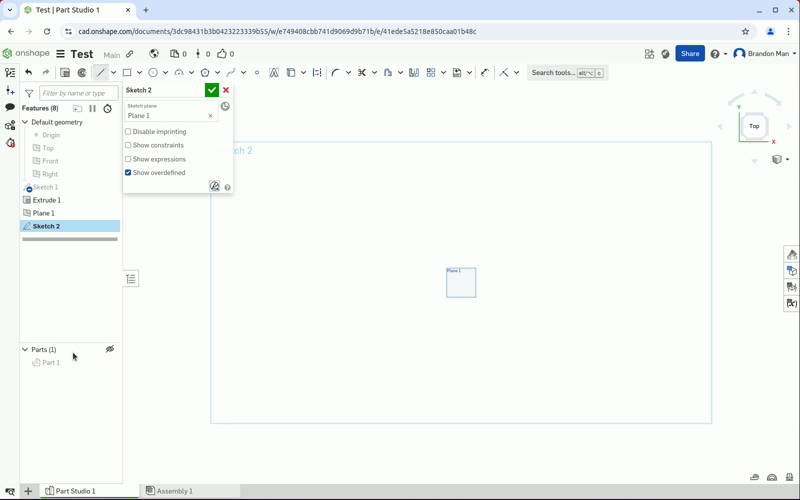
mouse_move(412, 363)
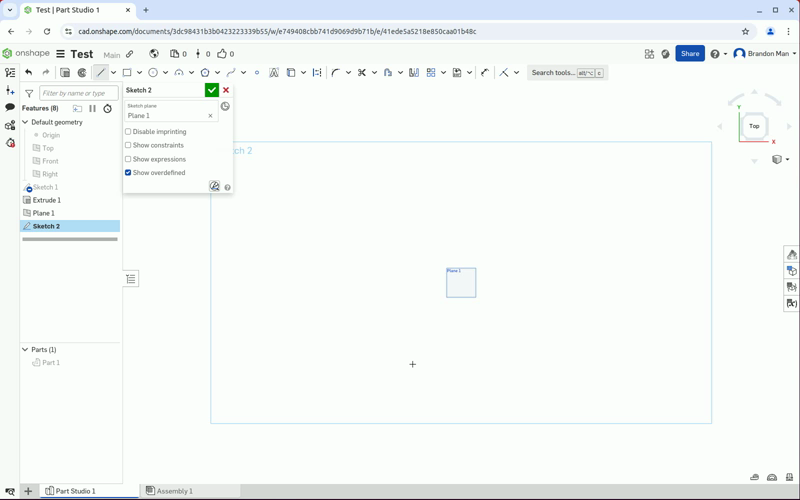
click(412, 363)
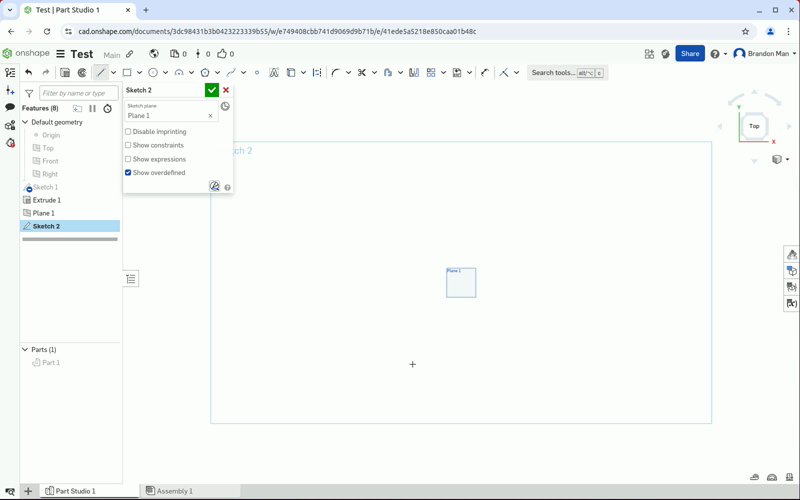
key_up(shift)
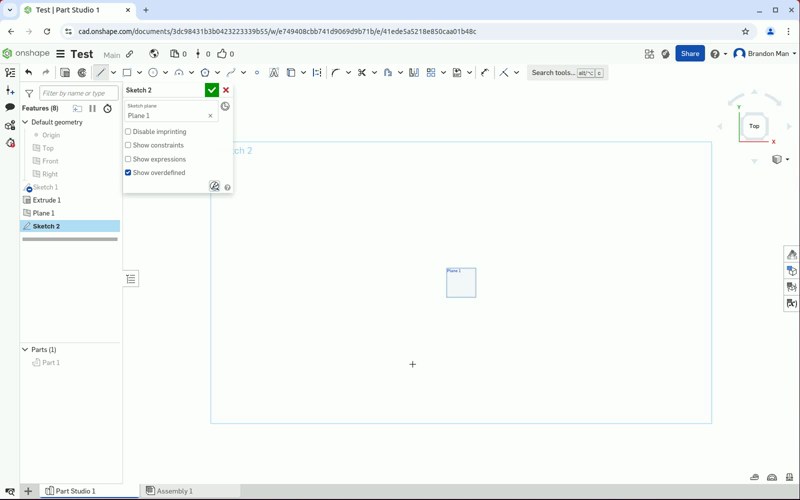
key_down(shift)
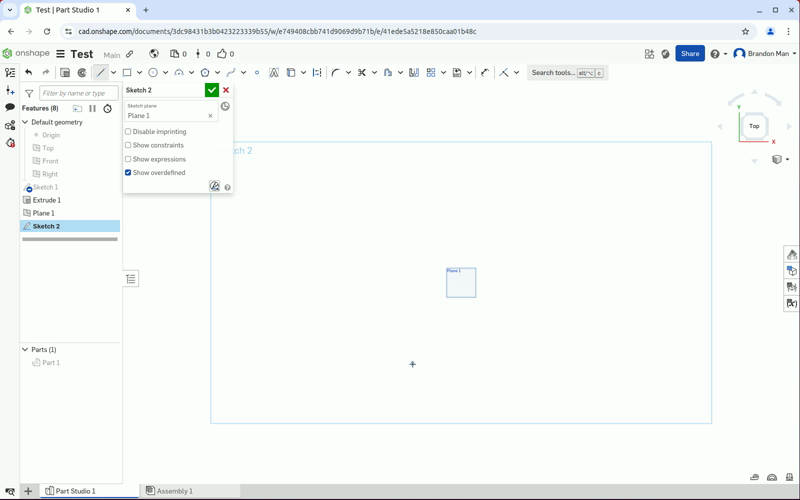
mouse_move(442, 363)
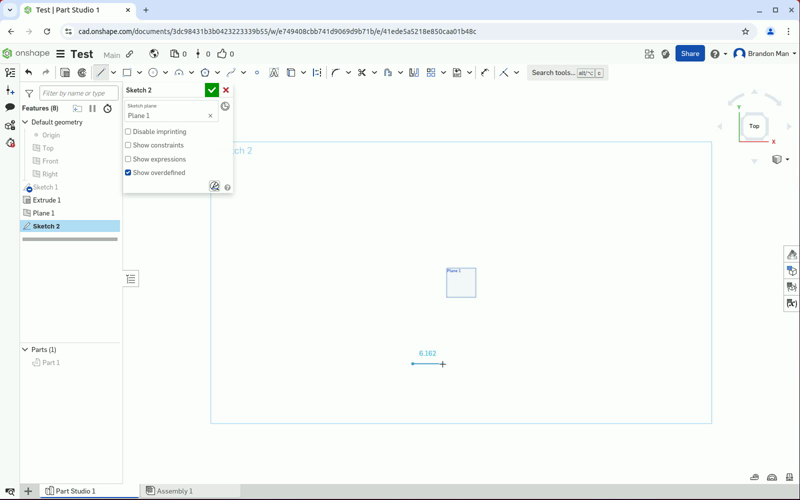
mouse_move(445, 363)
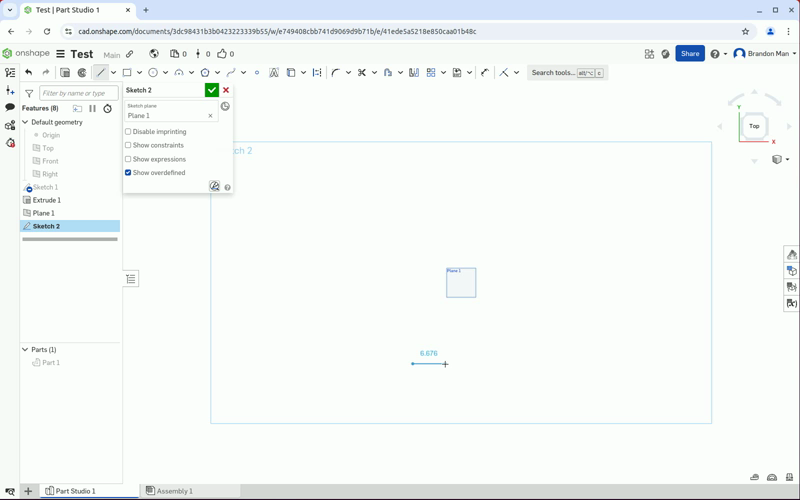
click(445, 363)
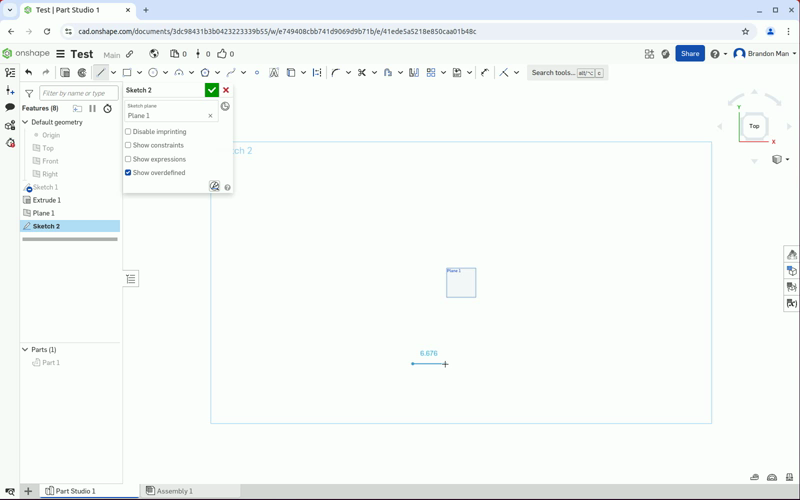
key_up(shift)
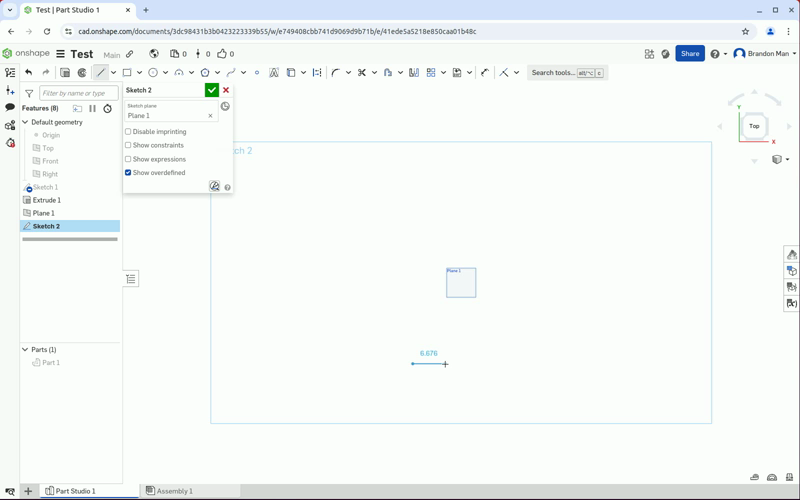
key_down(shift)
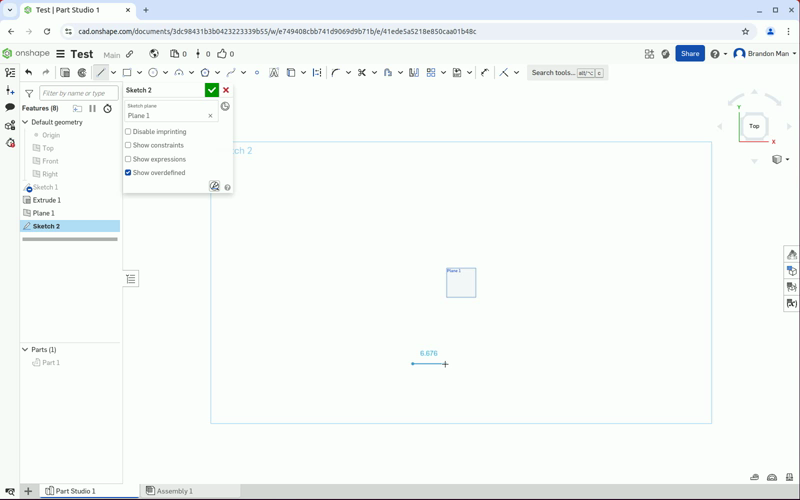
mouse_move(475, 363)
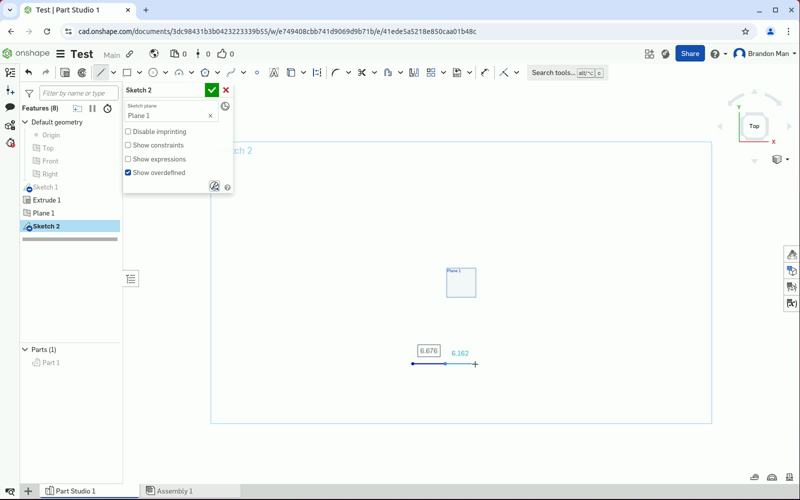
mouse_move(445, 315)
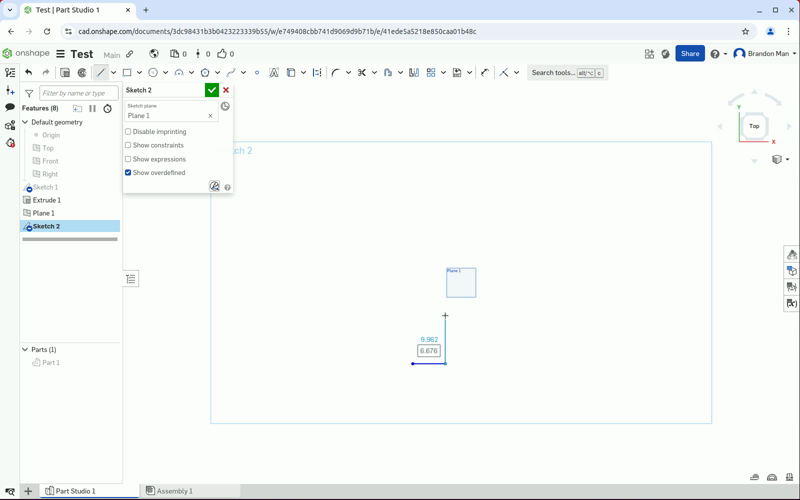
click(445, 315)
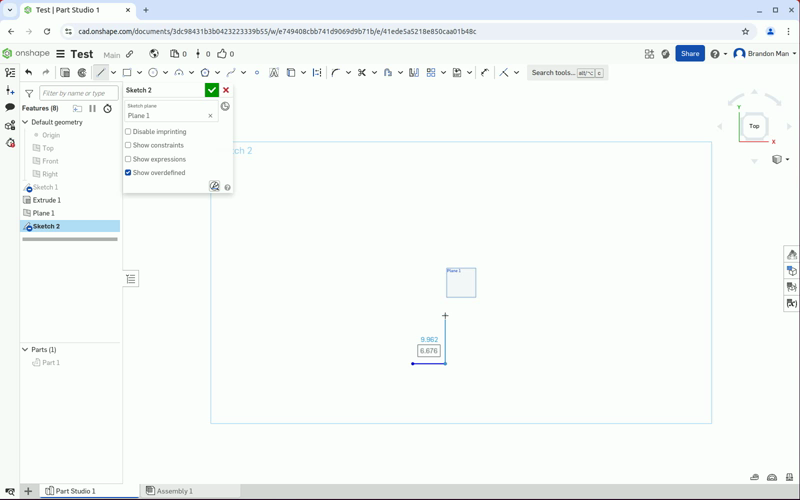
key_up(shift)
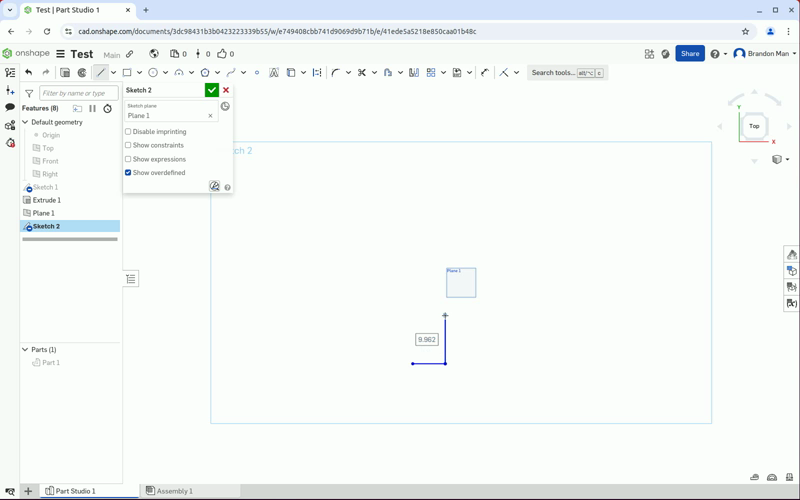
key_down(shift)
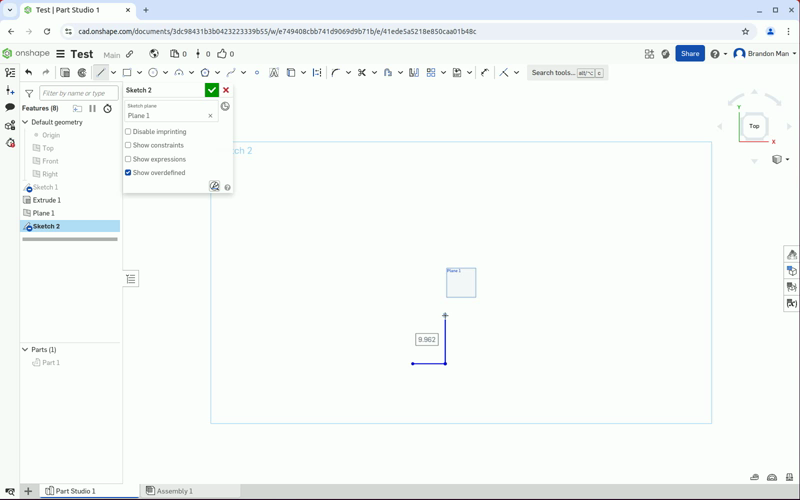
mouse_move(475, 315)
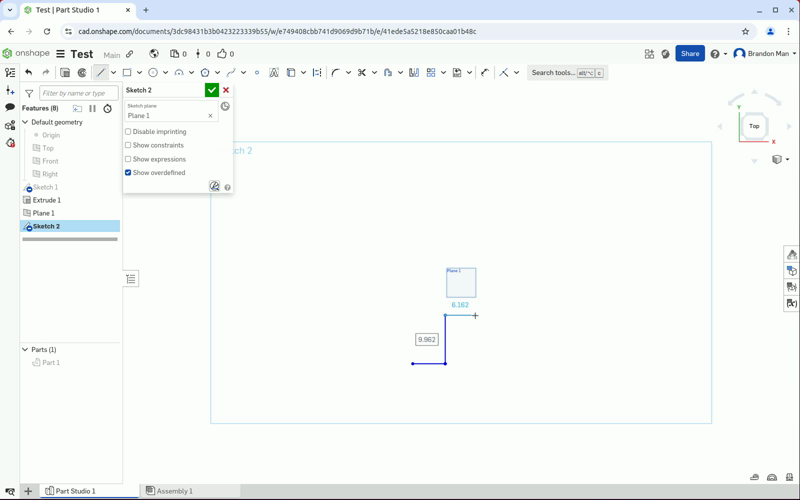
mouse_move(412, 315)
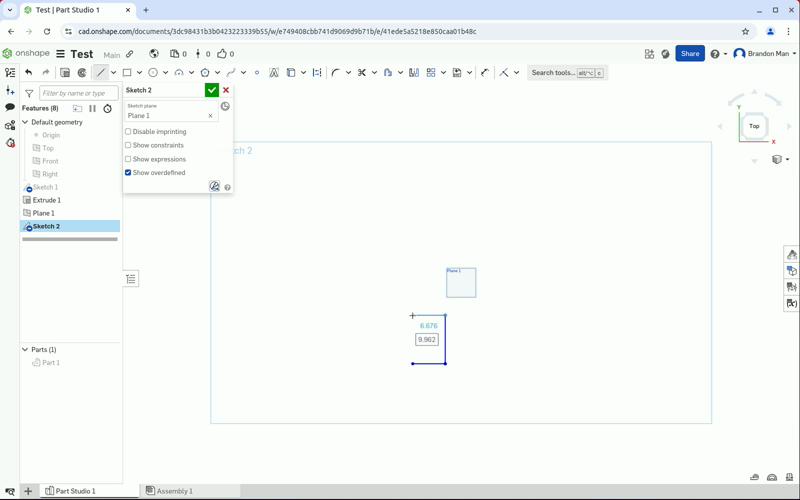
click(412, 315)
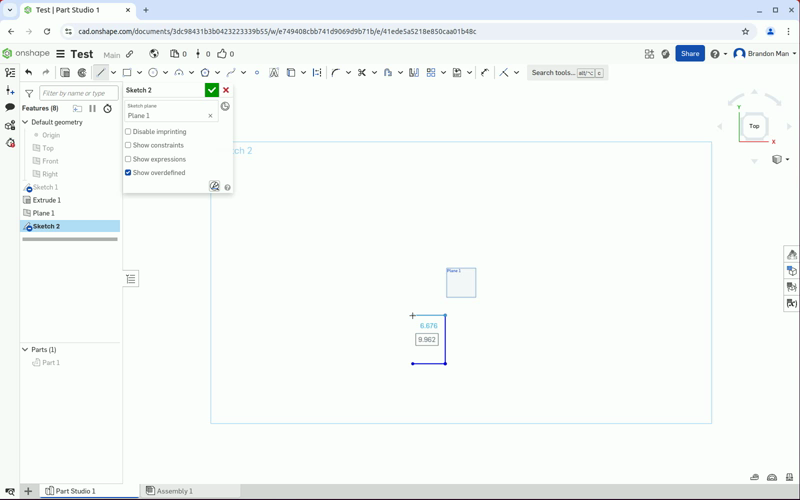
key_up(shift)
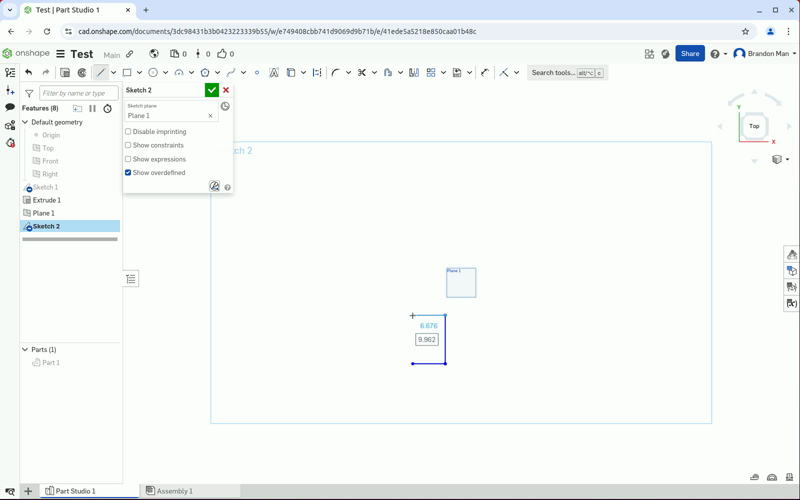
mouse_move(442, 315)
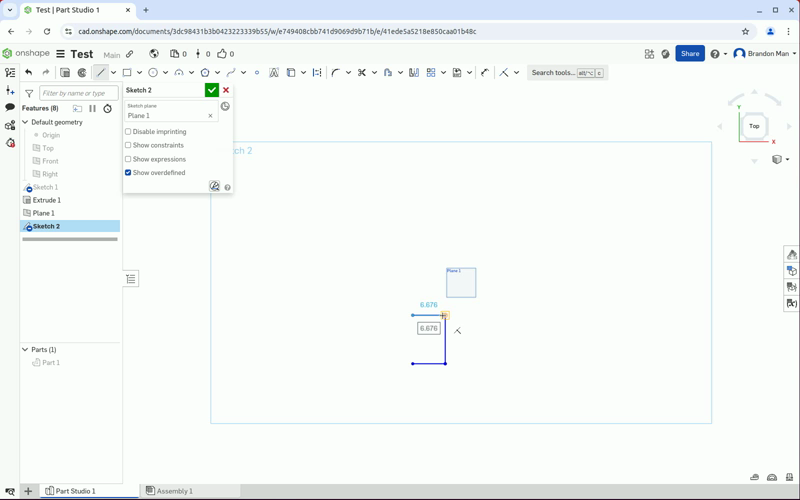
key_down(shift)
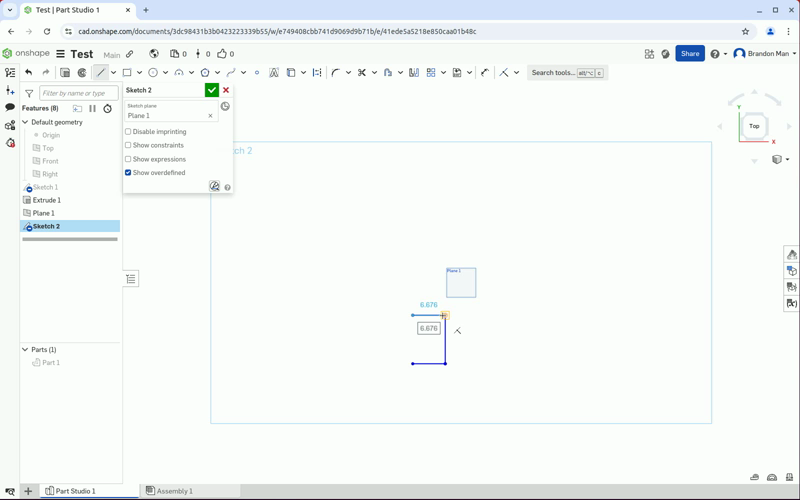
mouse_move(412, 363)
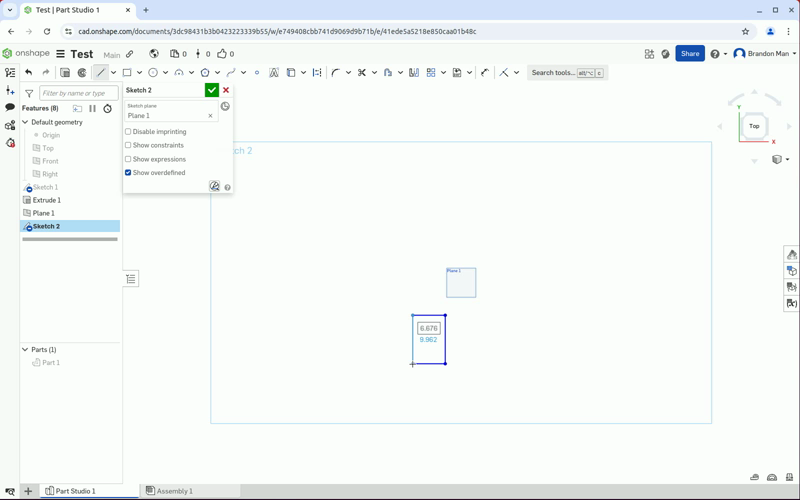
key_up(shift)
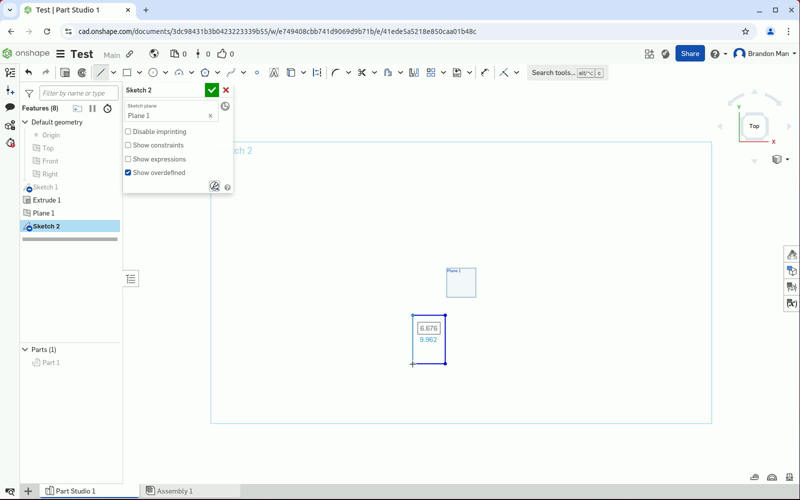
click(412, 363)
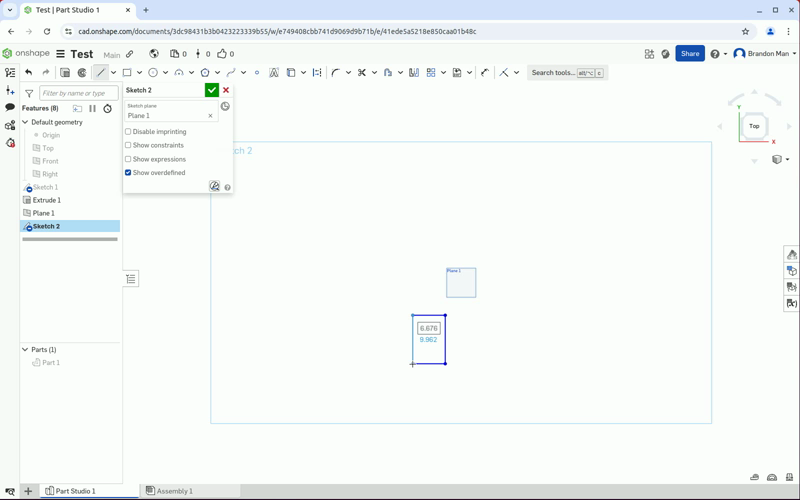
key(esc)
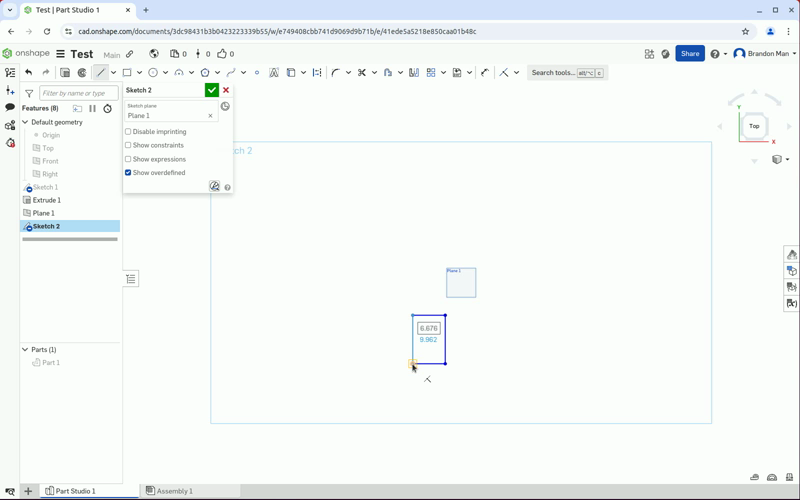
mouse_move(442, 324)
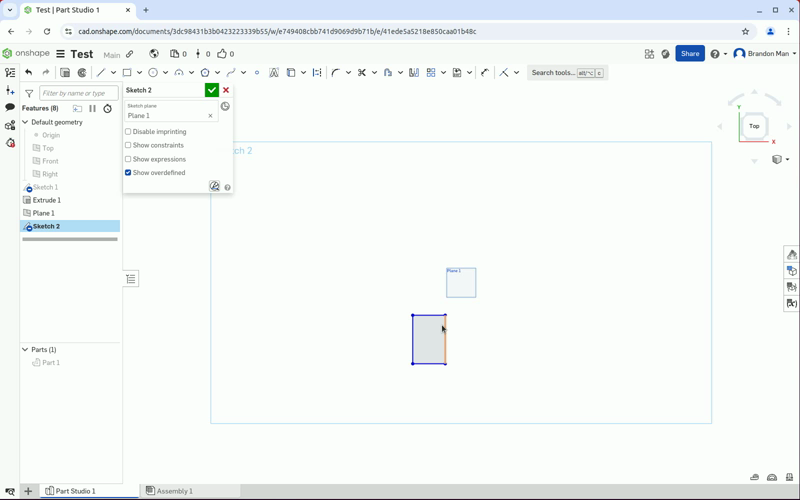
scroll(6)
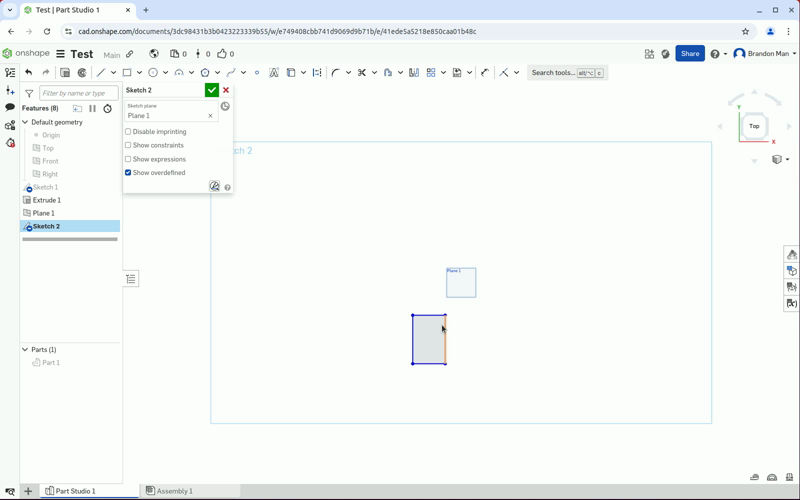
scroll(6)
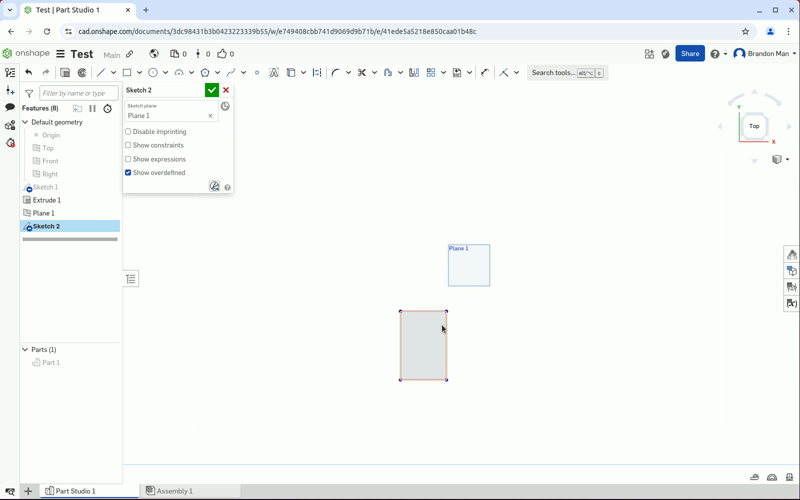
scroll(6)
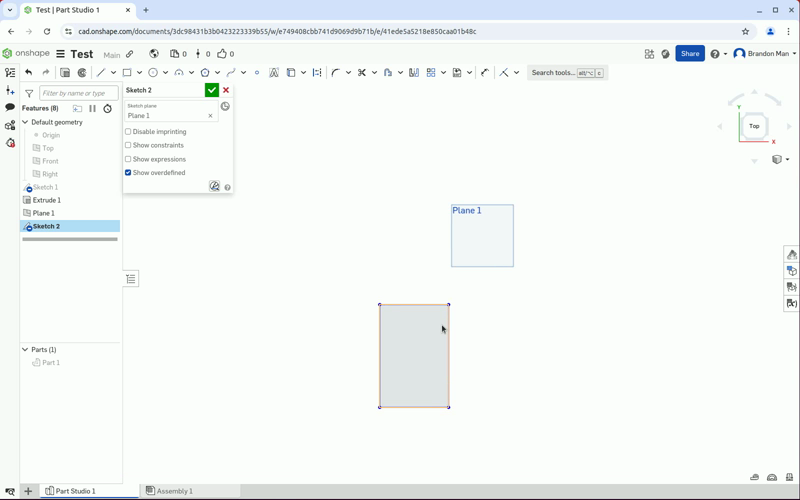
scroll(6)
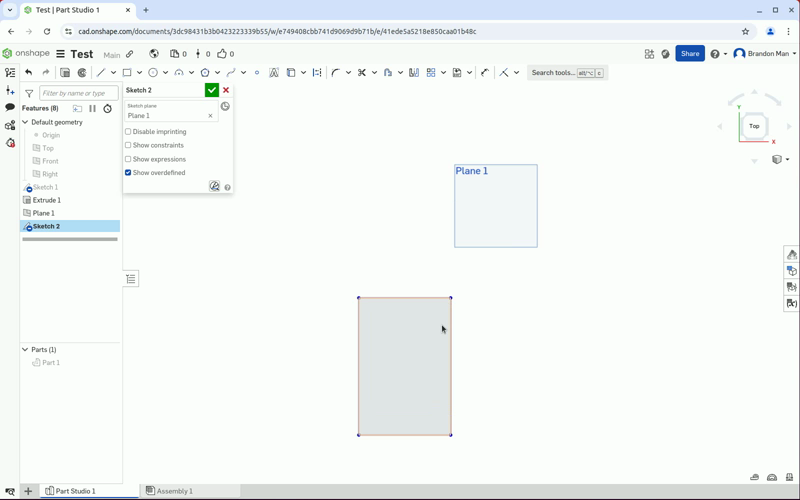
scroll(6)
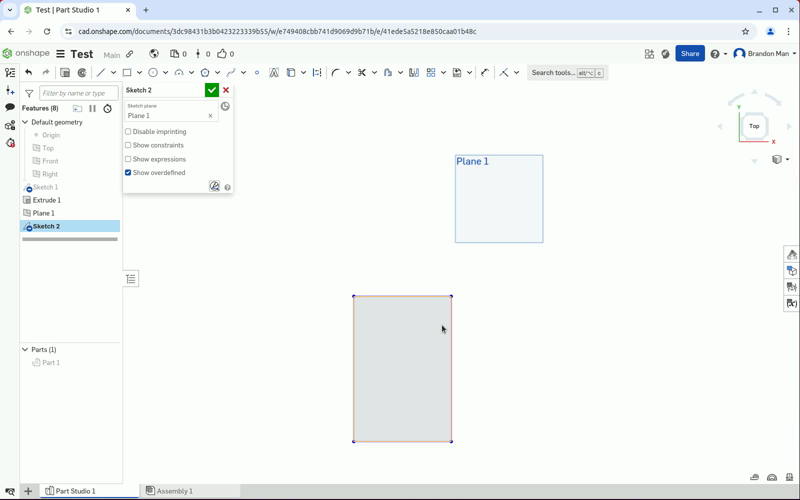
scroll(6)
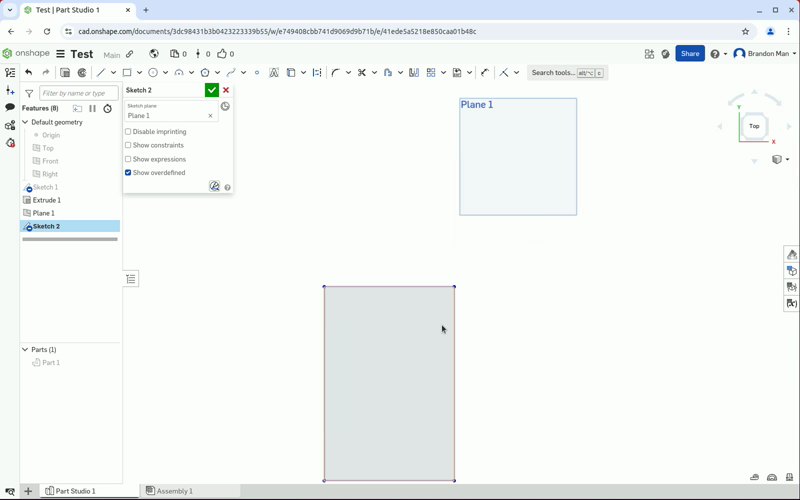
scroll(6)
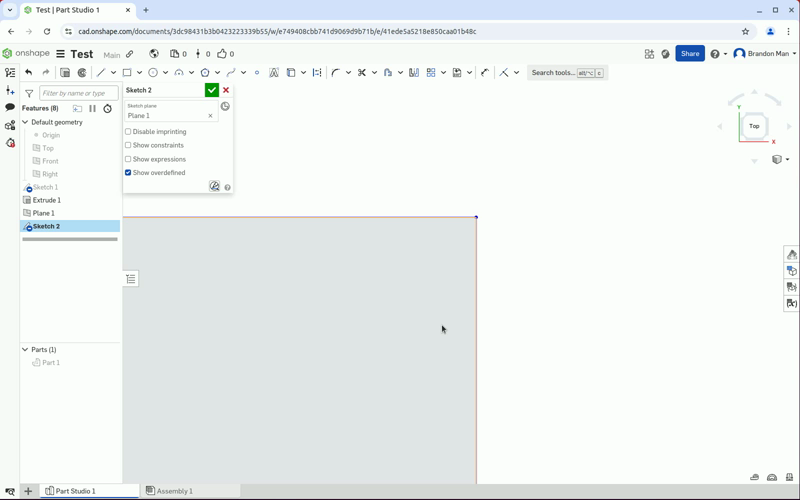
click(442, 324)
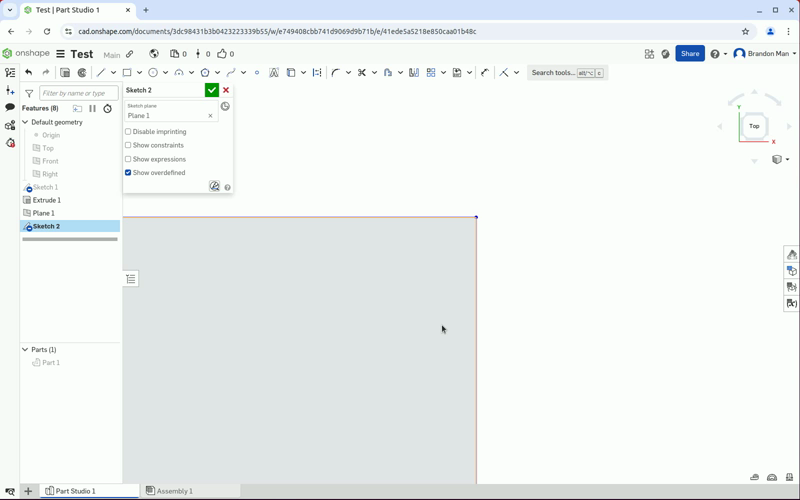
scroll(-6)
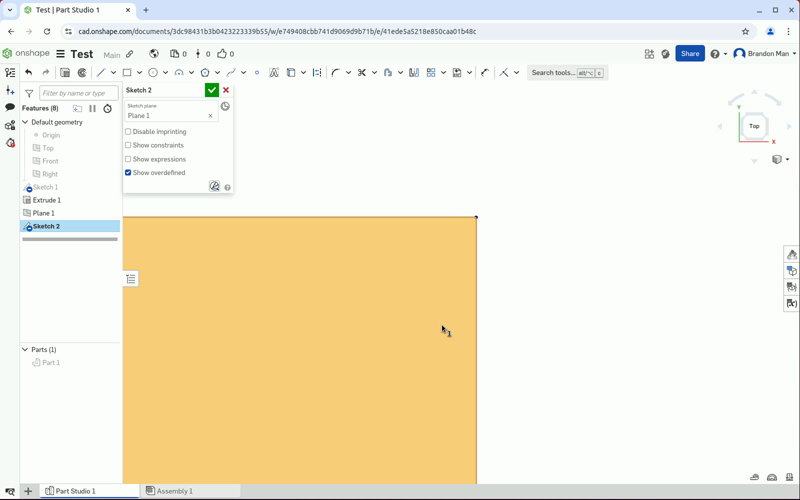
scroll(-6)
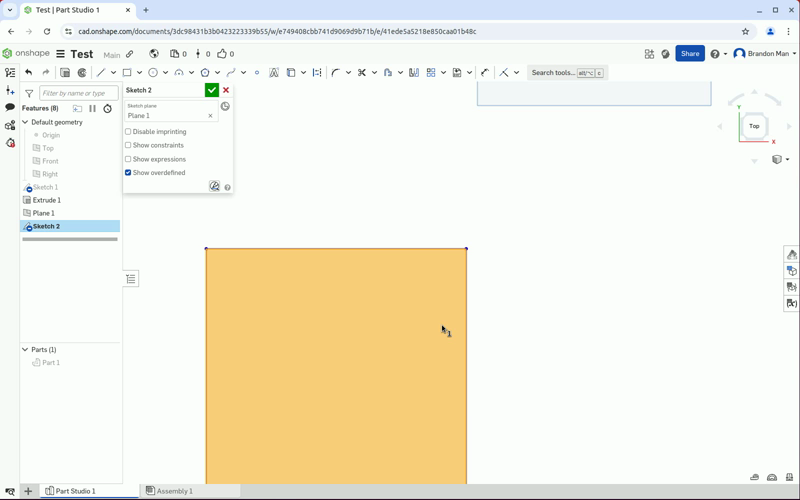
scroll(-6)
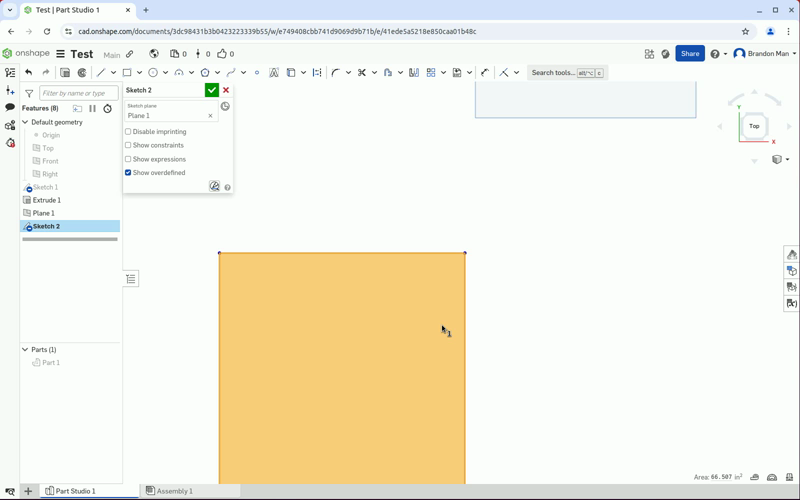
scroll(-6)
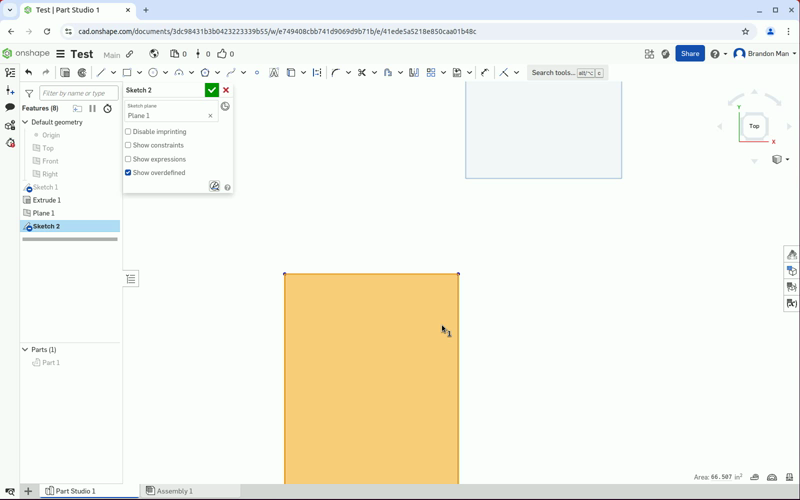
scroll(-6)
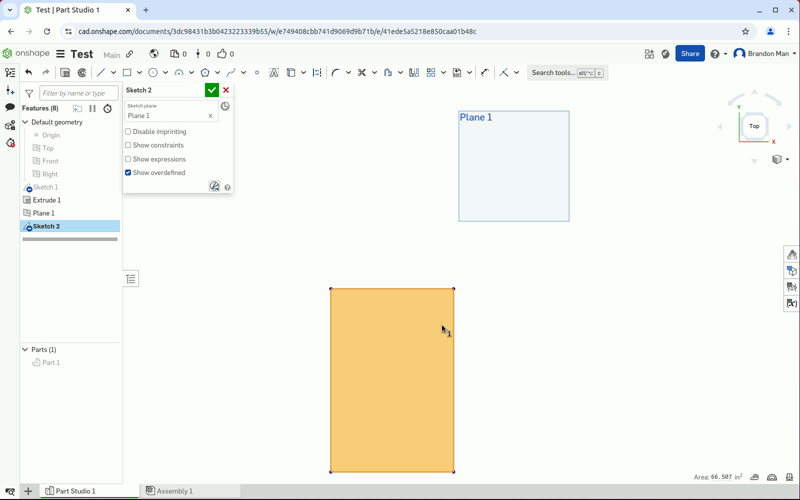
scroll(-6)
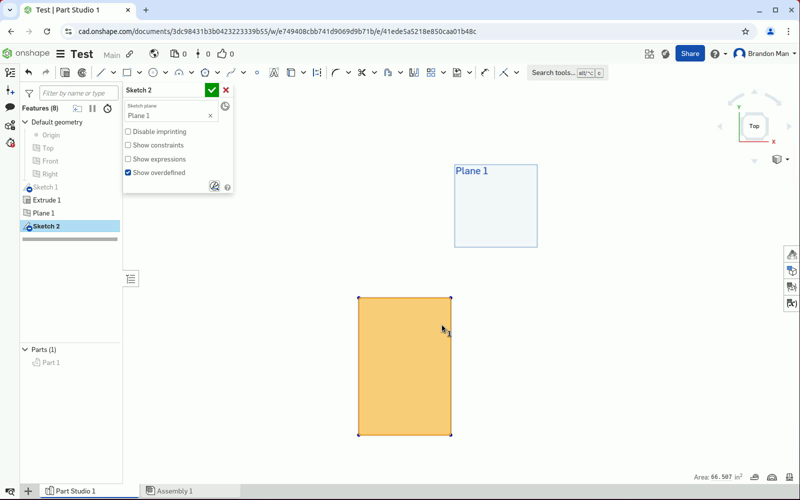
scroll(-6)
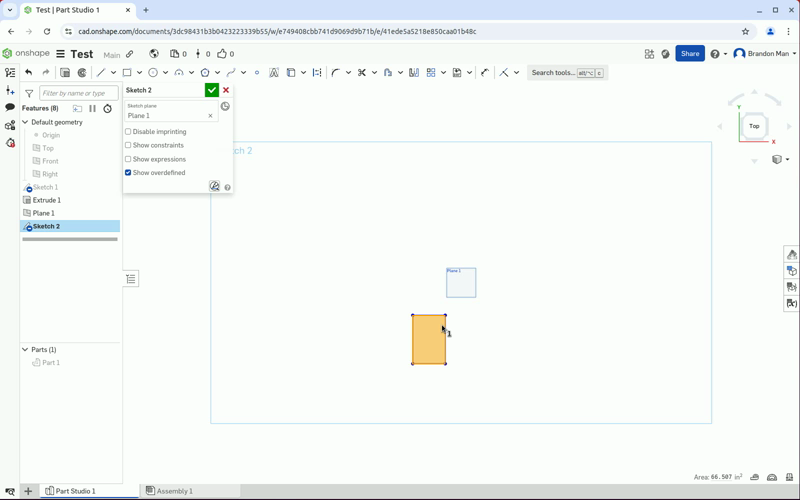
mouse_move(73, 352)
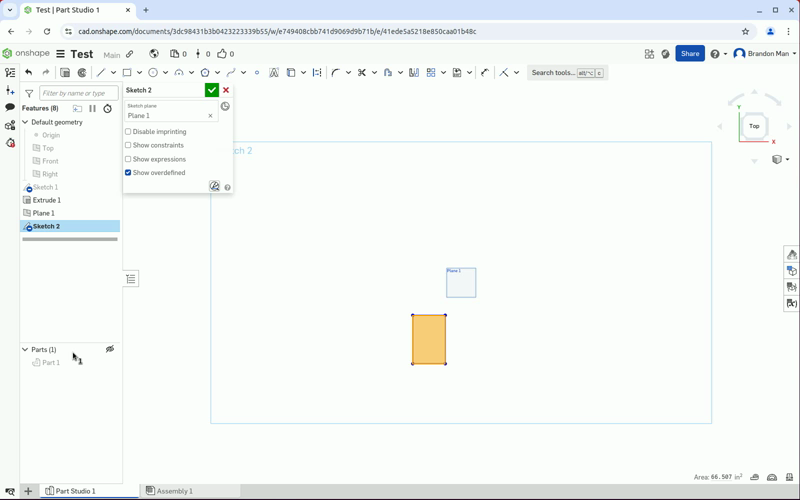
key(shift+y)
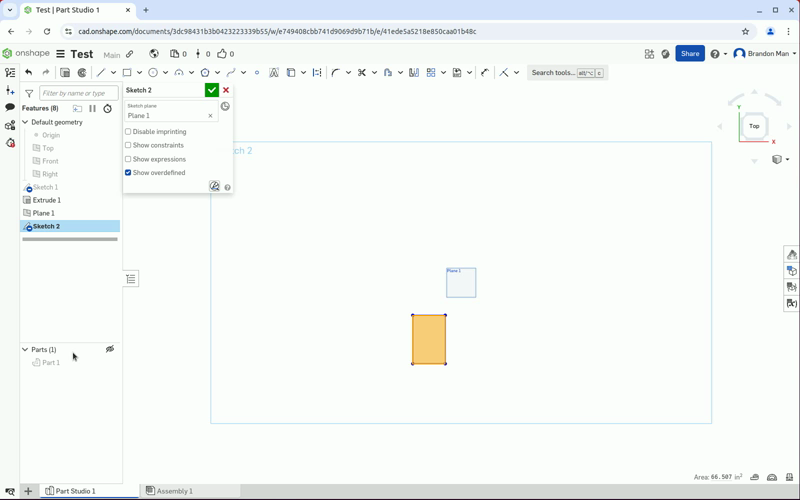
key(shift+e)
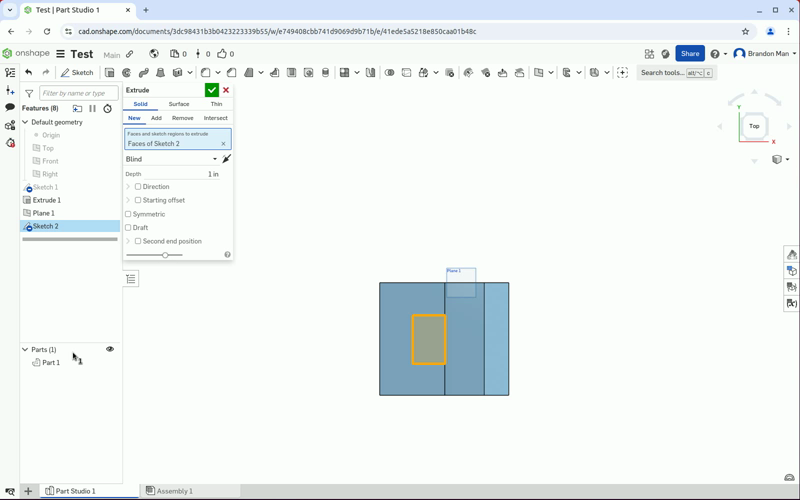
mouse_move(143, 106)
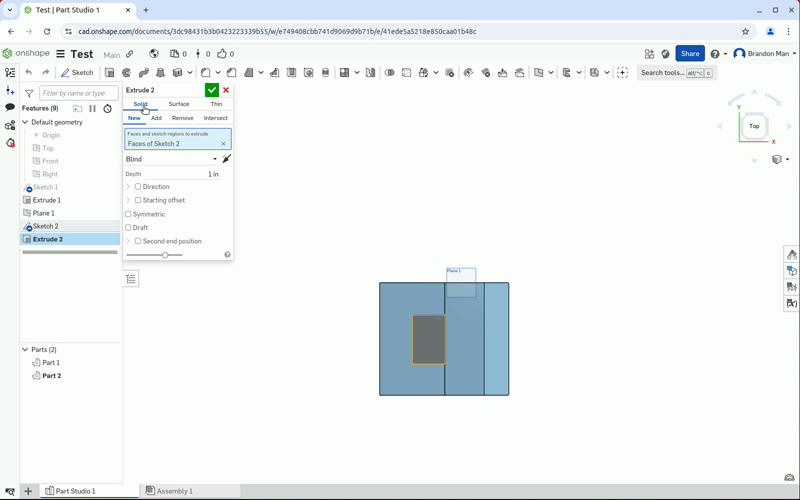
click(143, 106)
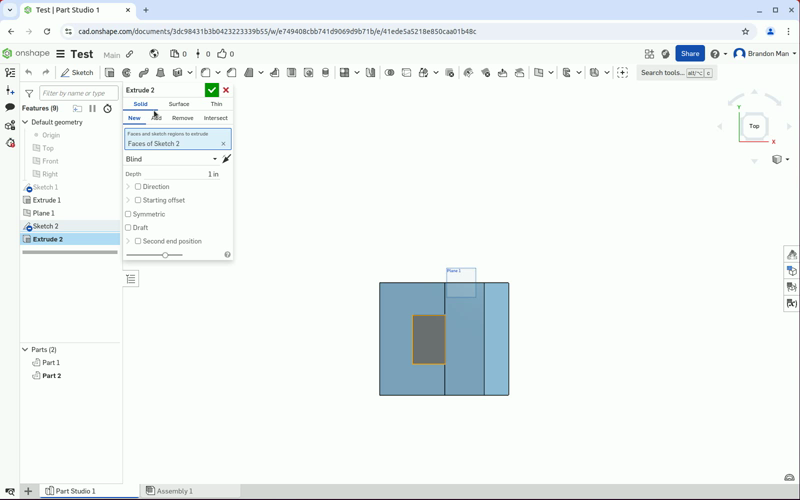
mouse_move(186, 120)
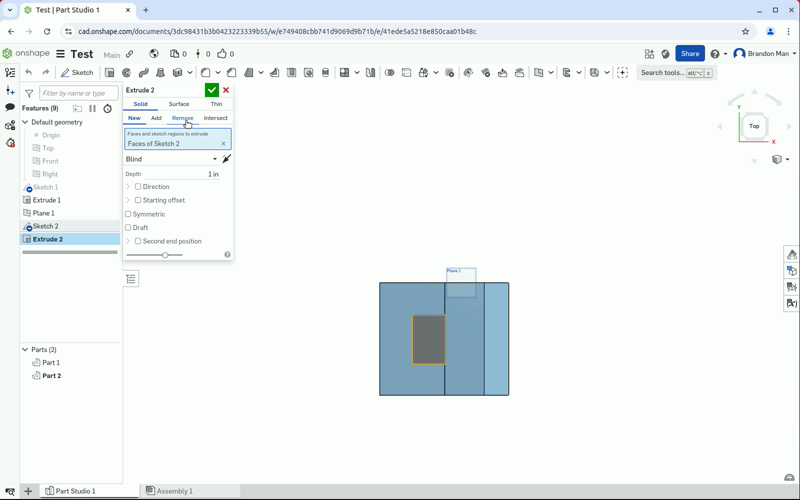
click(186, 120)
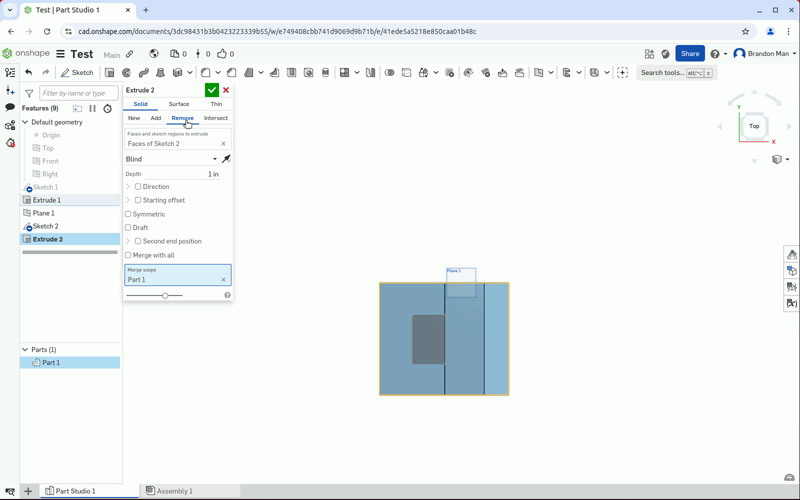
key(tab, 4)
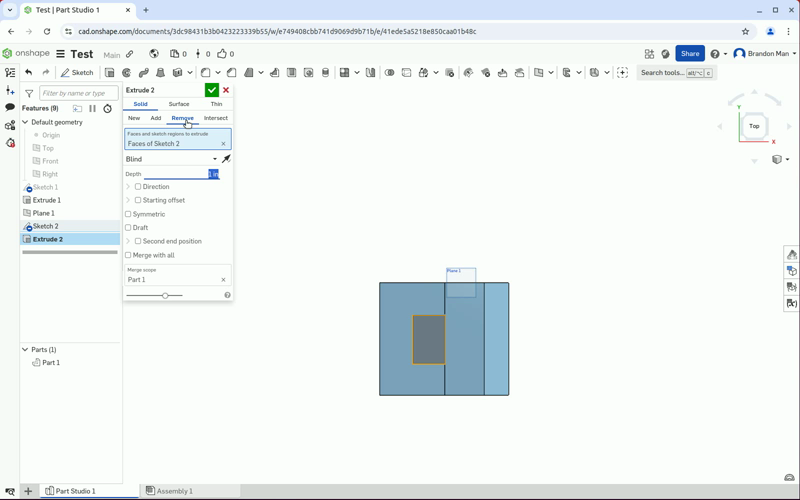
text(6.499)
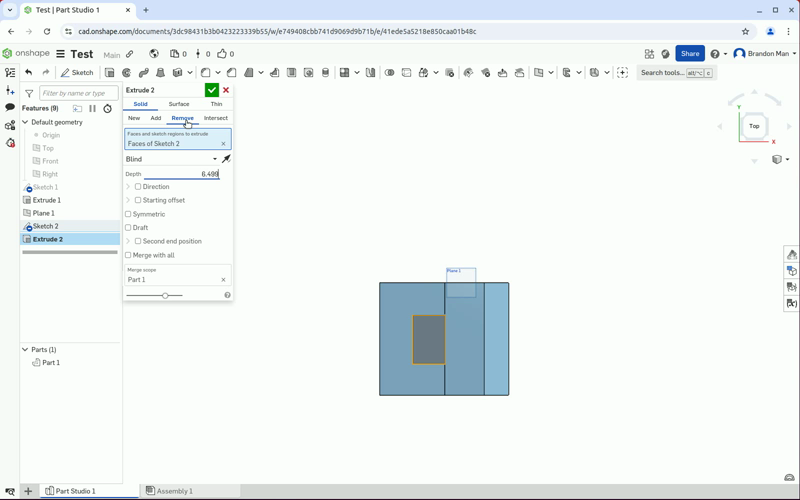
key(tab, 6)
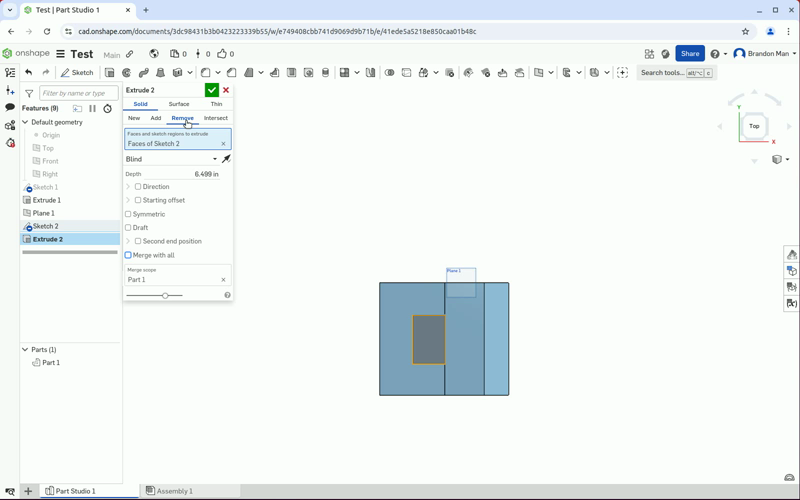
key(space)
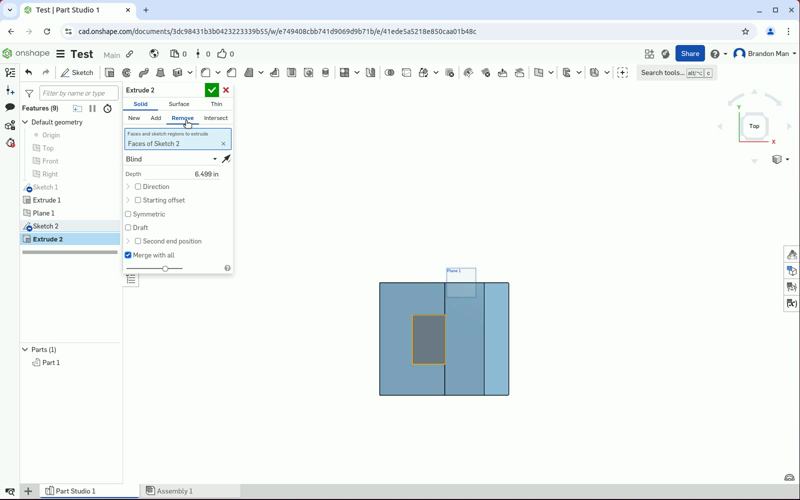
key(enter)
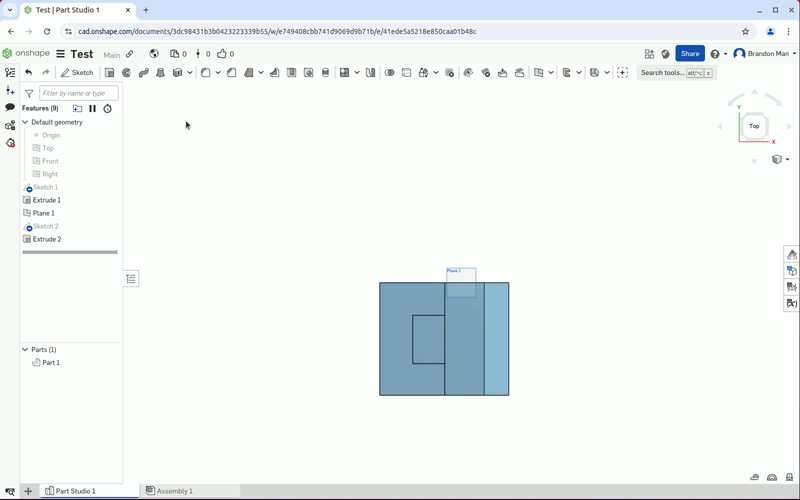
key(shift+h)
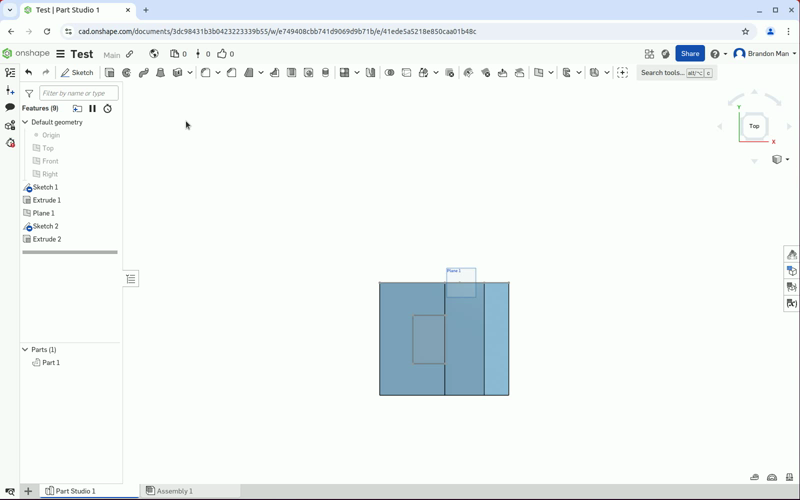
key(shift+h)
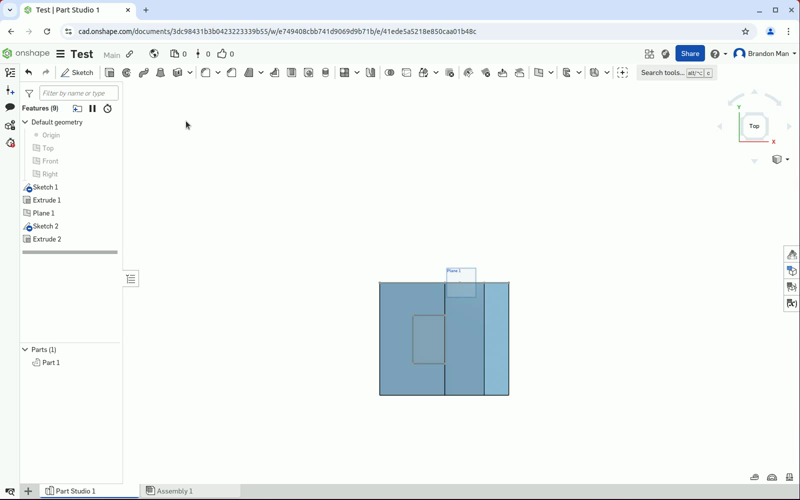
key(shift+7)
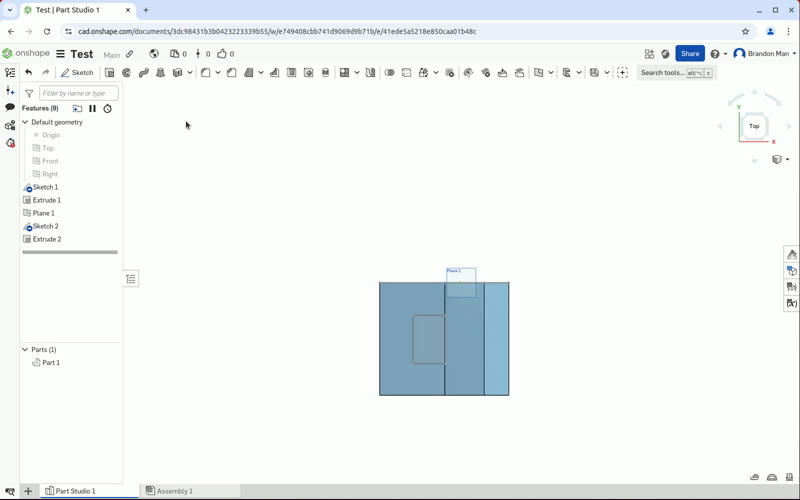
key(up, 3)
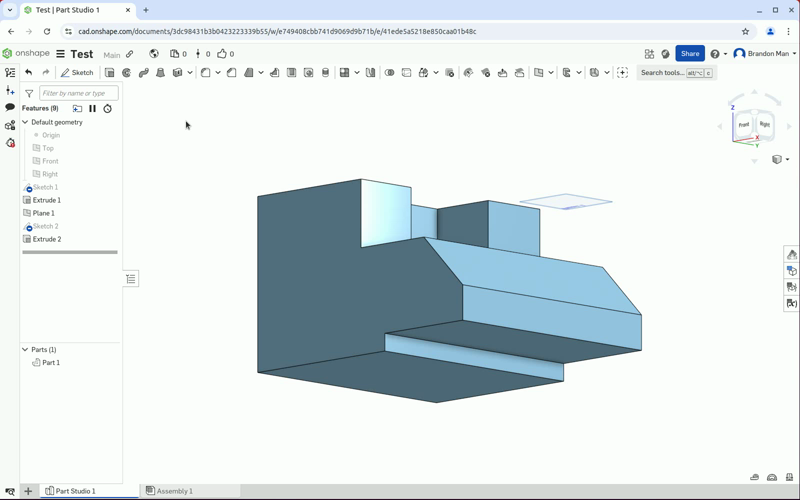
key(left, 3)
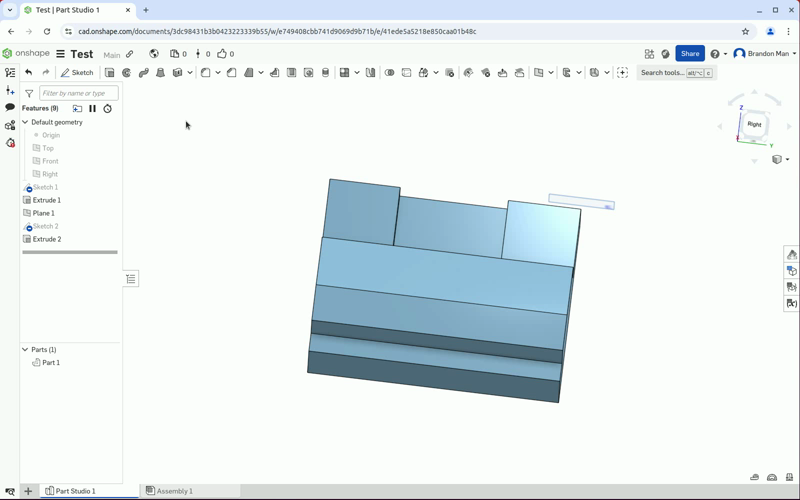
key(right, 3)
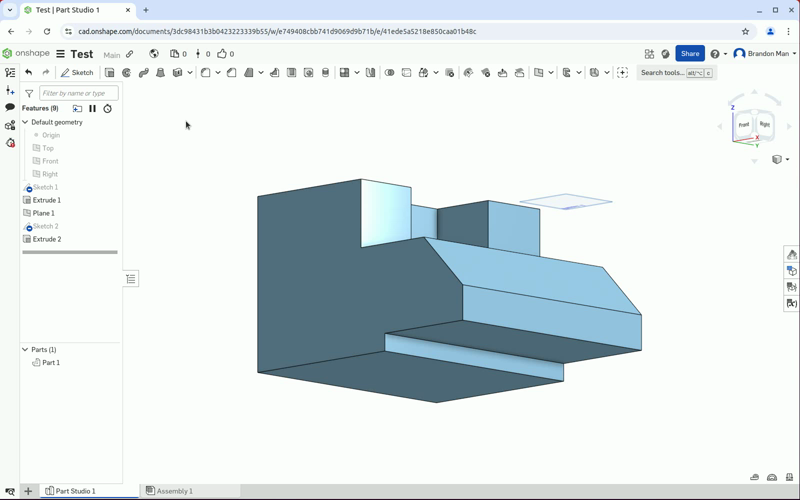
key(down, 3)
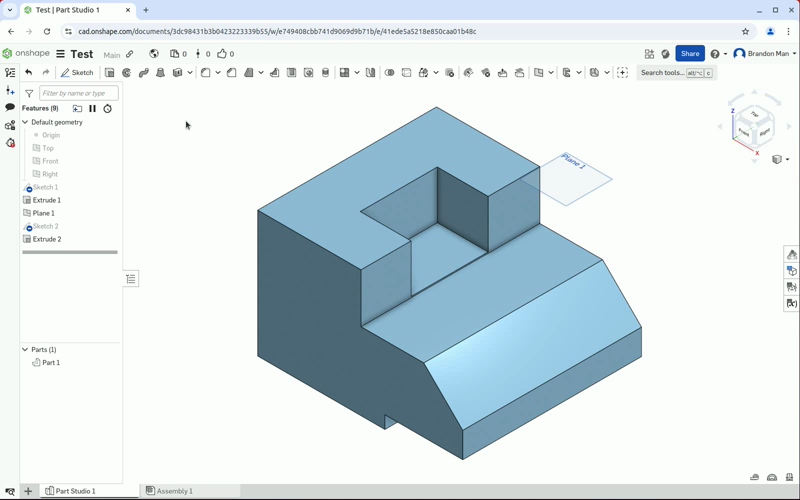
mouse_move(73, 189)
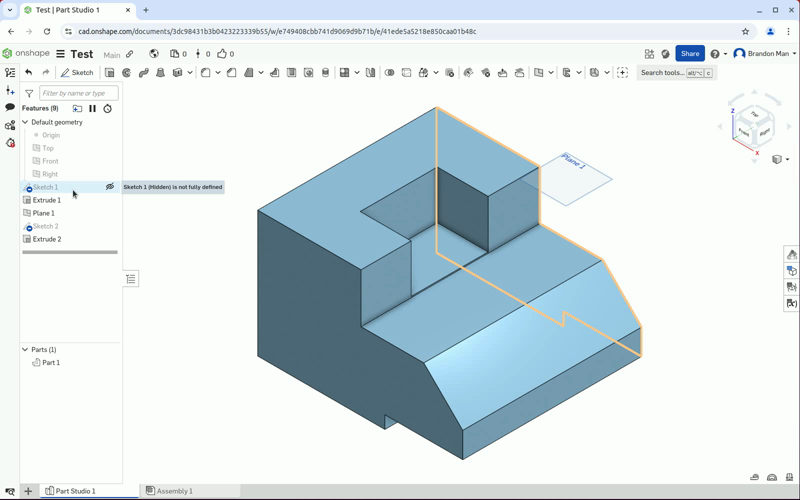
click(73, 189)